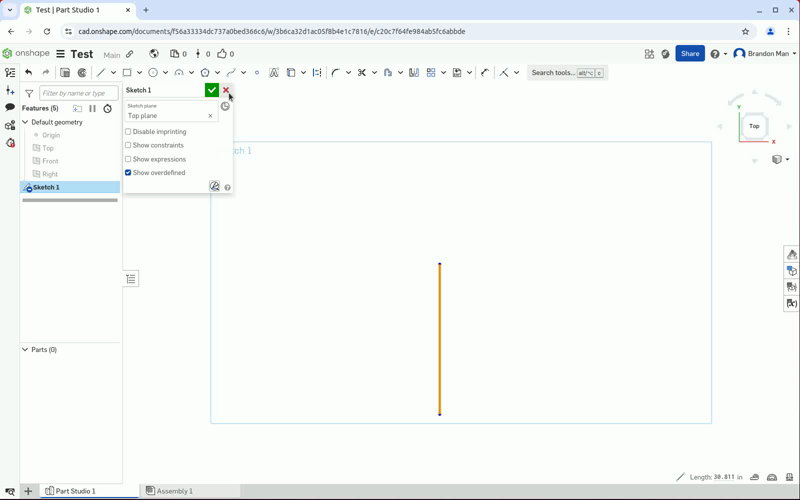
key(shift+h)
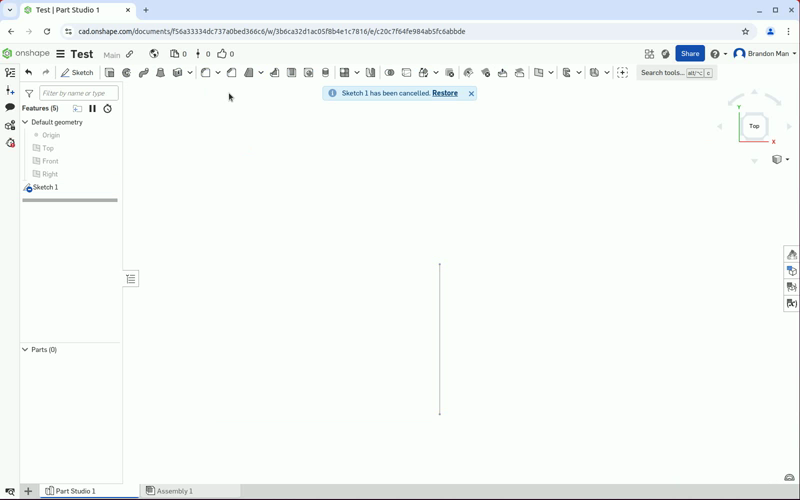
key(shift+s)
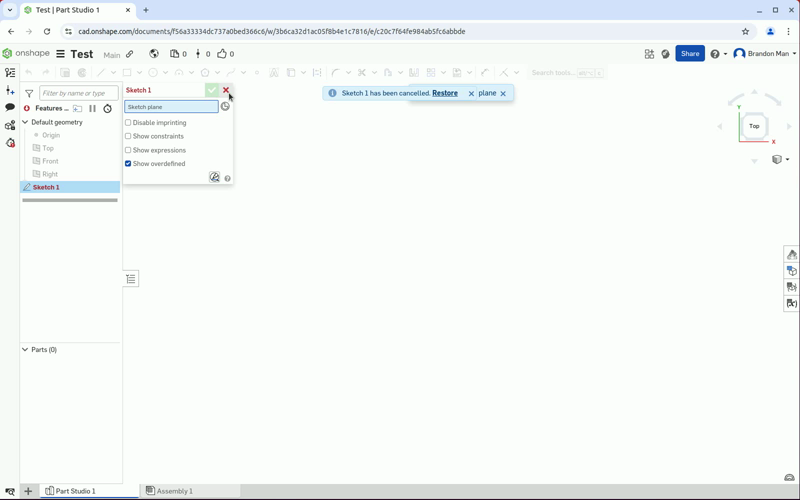
mouse_move(73, 150)
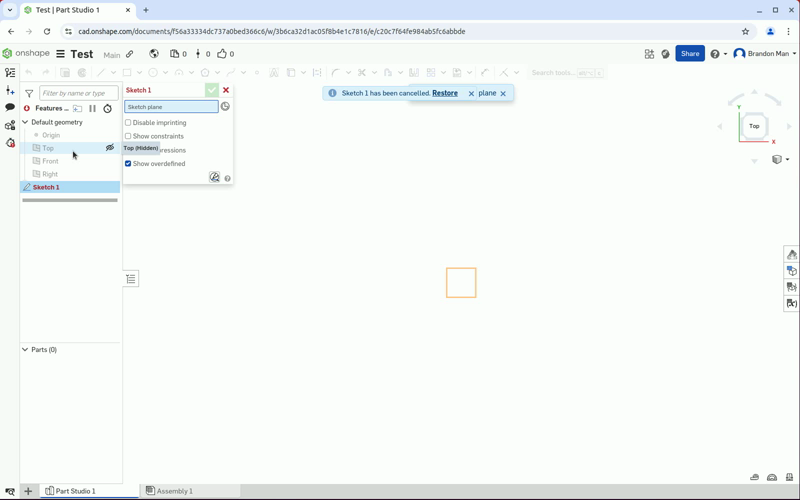
click(73, 150)
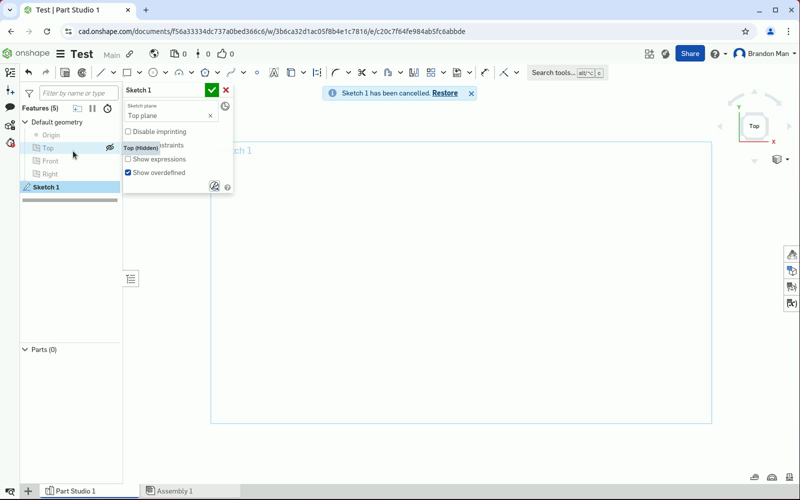
mouse_move(73, 352)
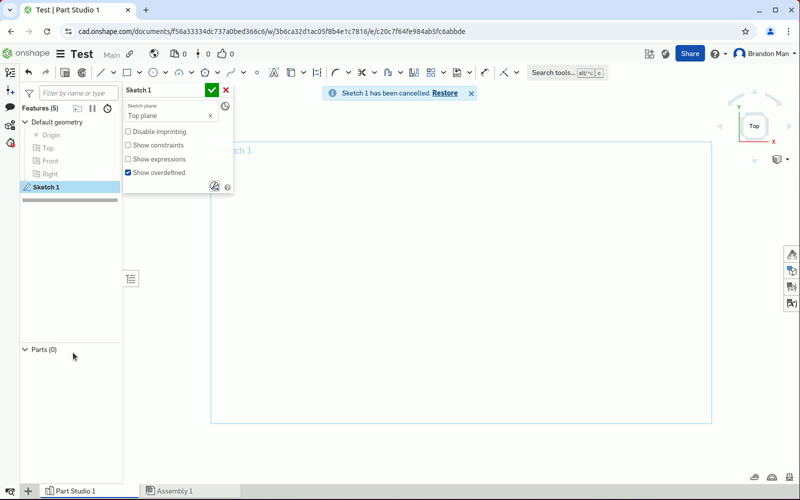
key(y)
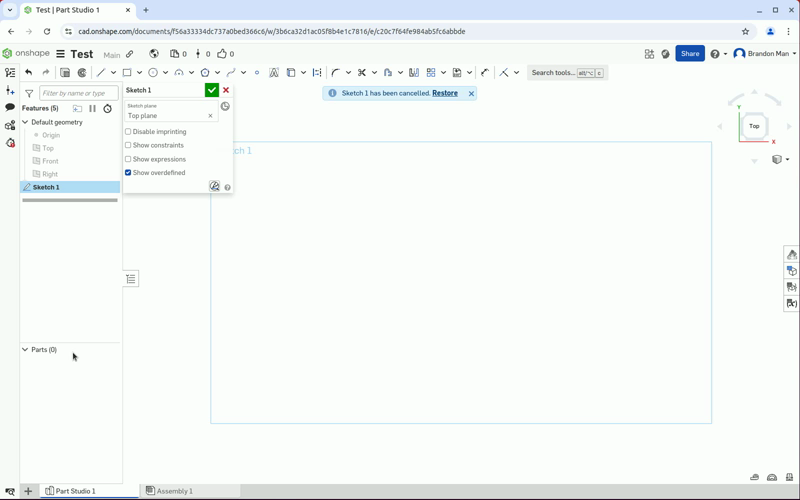
key(c)
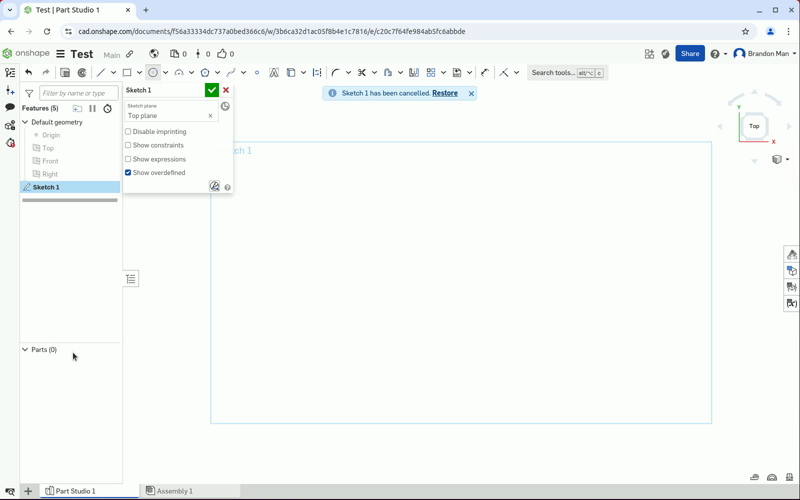
key_down(shift)
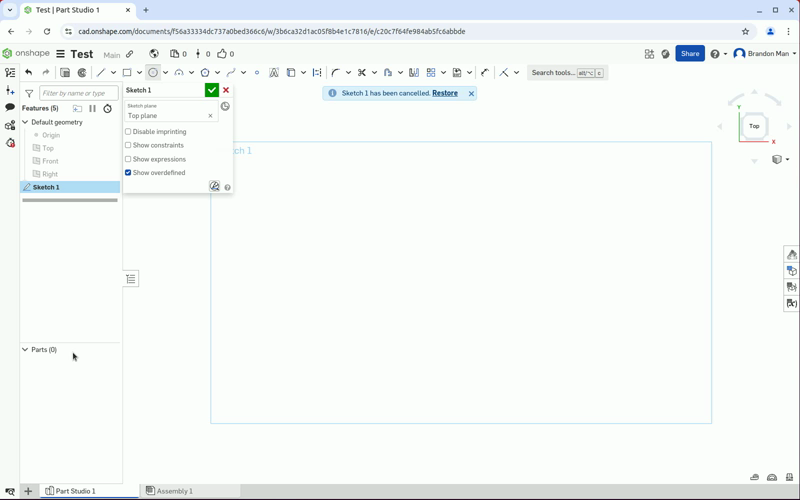
mouse_move(461, 282)
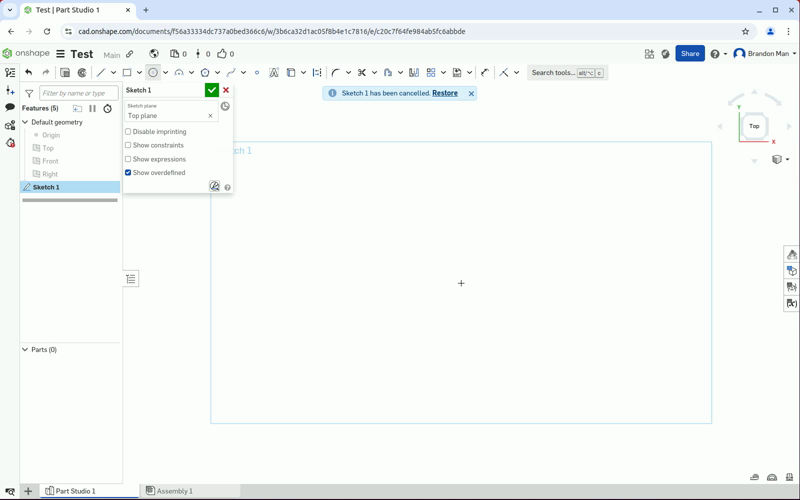
click(461, 282)
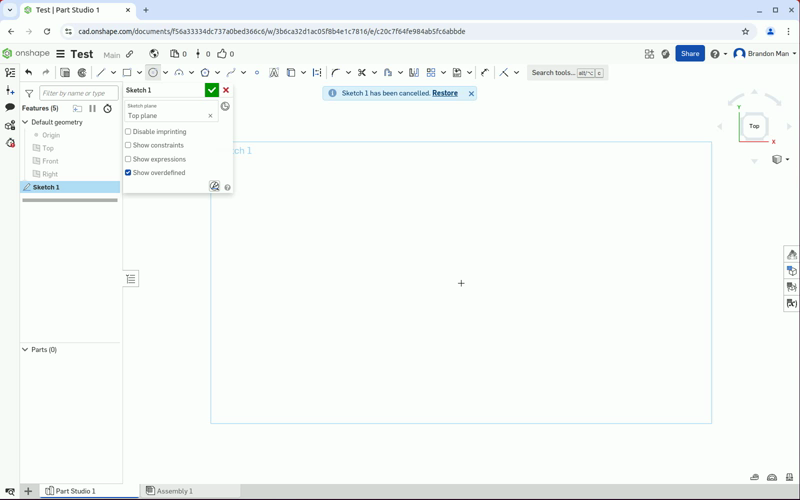
key_up(shift)
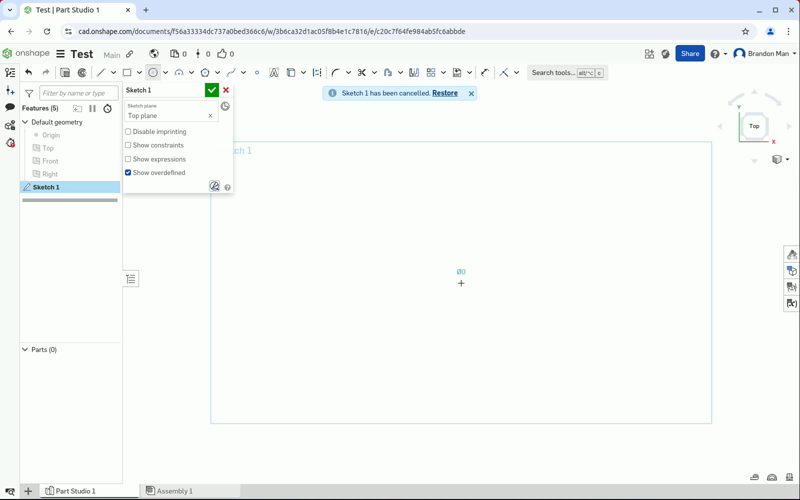
mouse_move(574, 282)
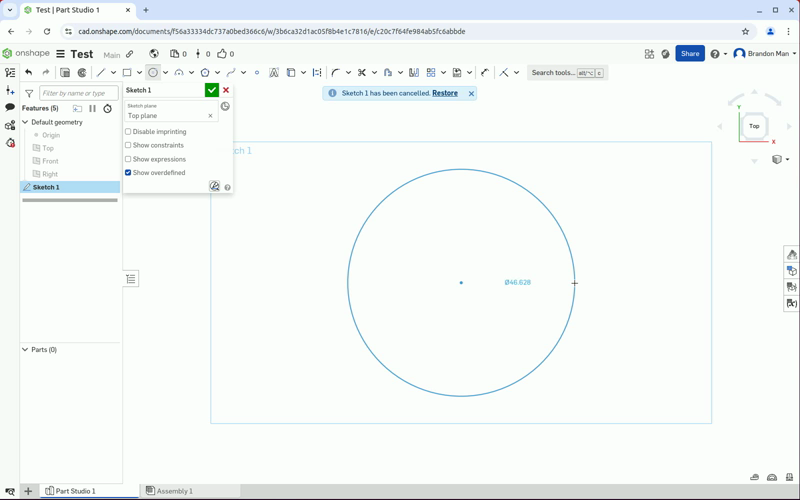
click(574, 282)
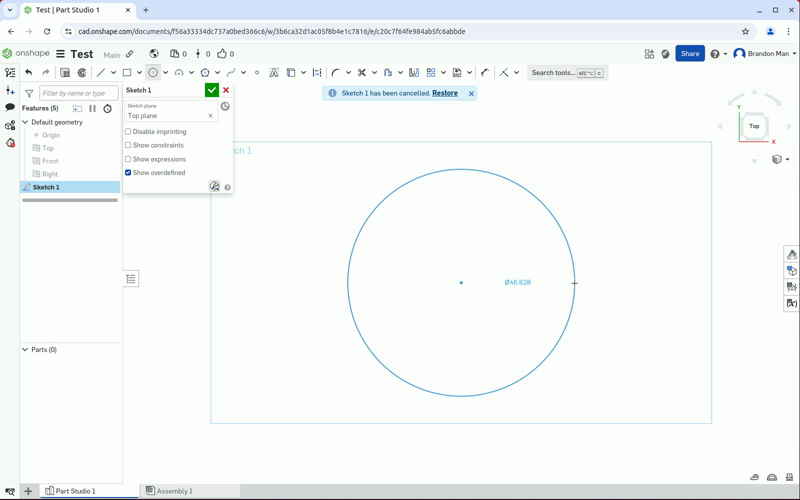
key(esc)
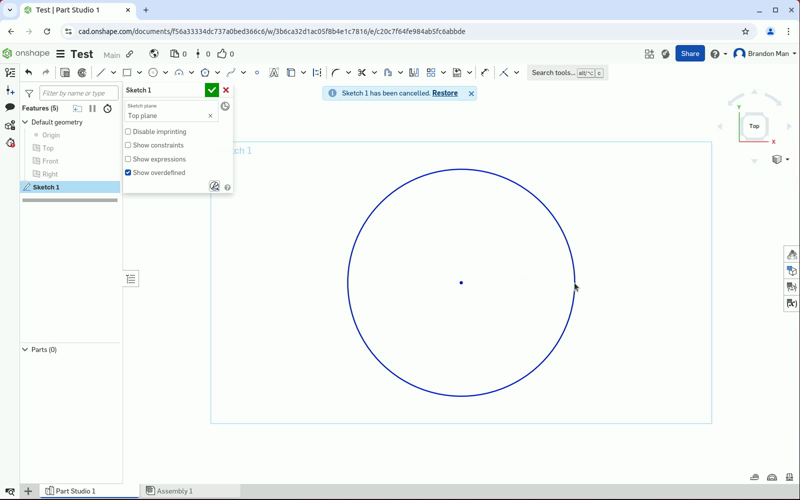
key(c)
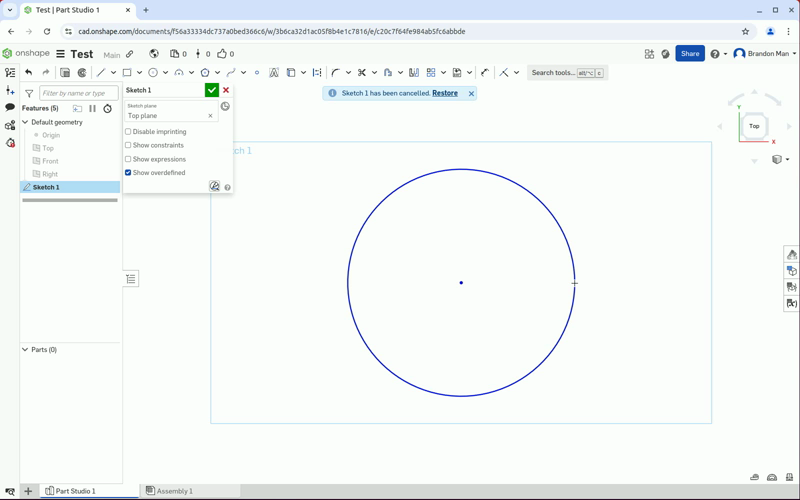
key_down(shift)
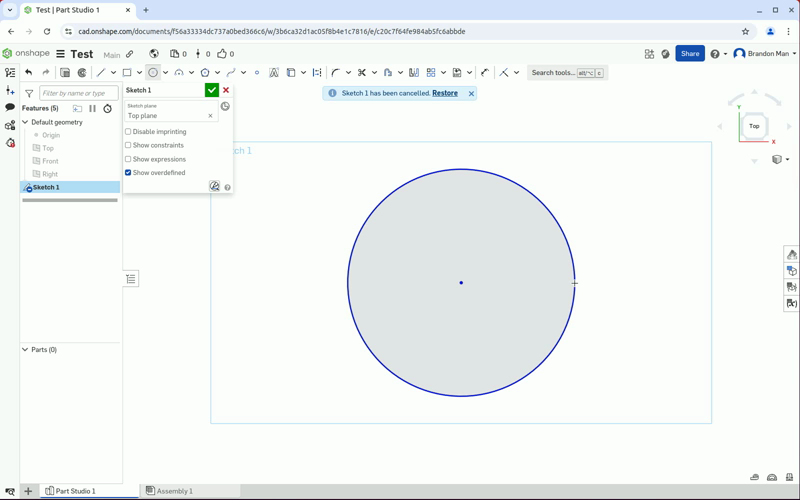
mouse_move(461, 282)
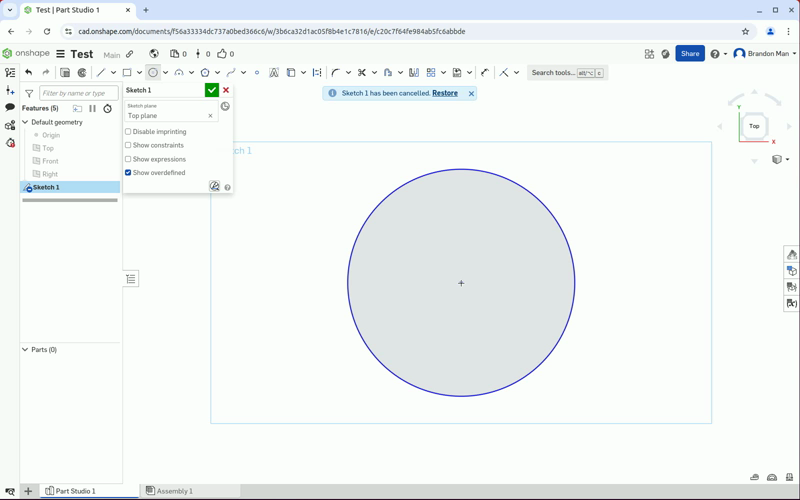
click(461, 282)
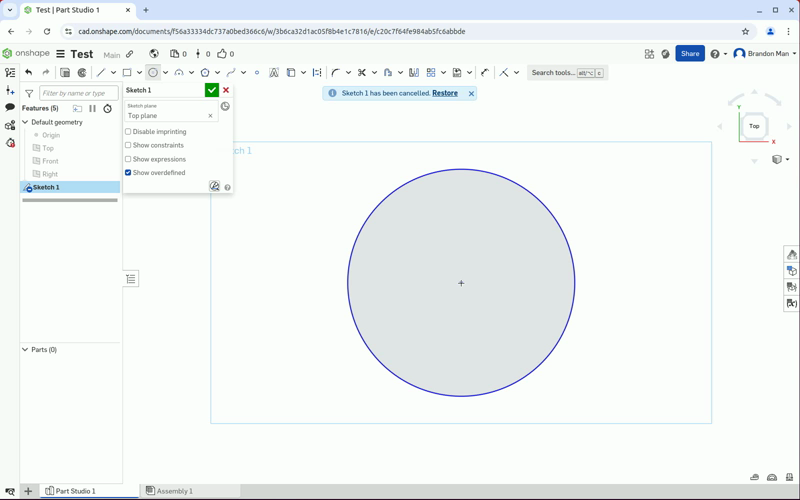
key_up(shift)
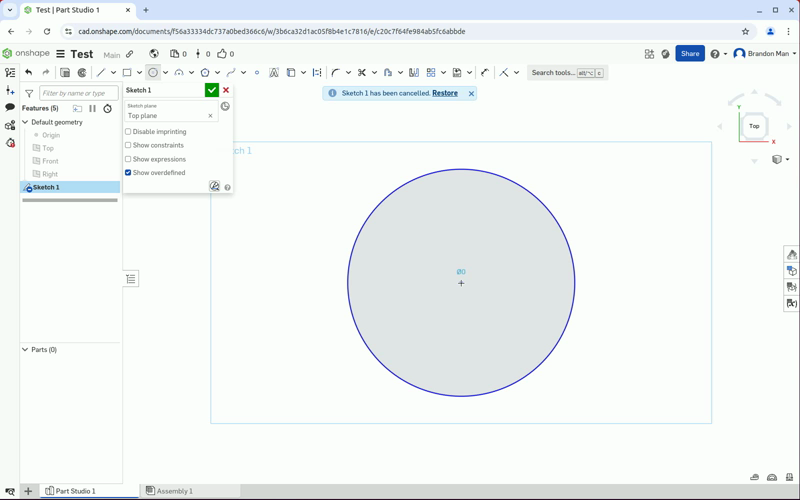
mouse_move(558, 282)
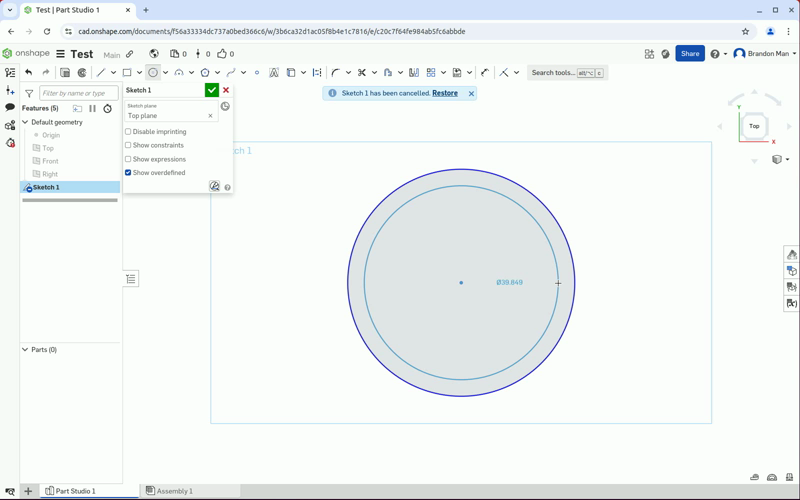
click(558, 282)
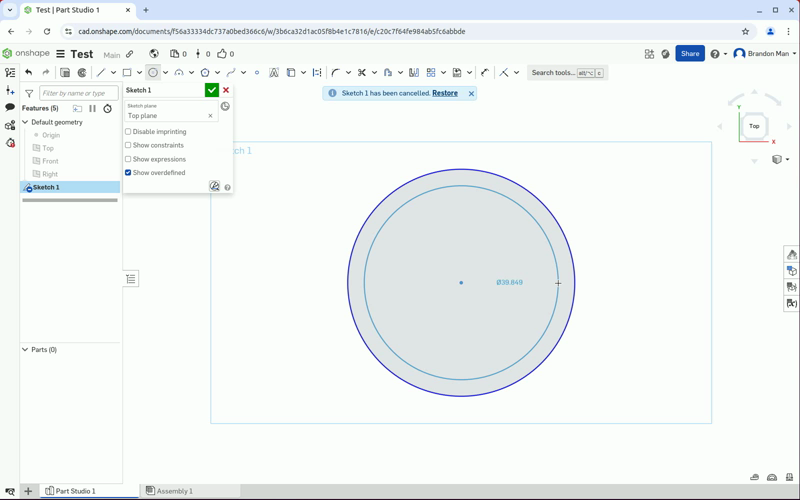
key(esc)
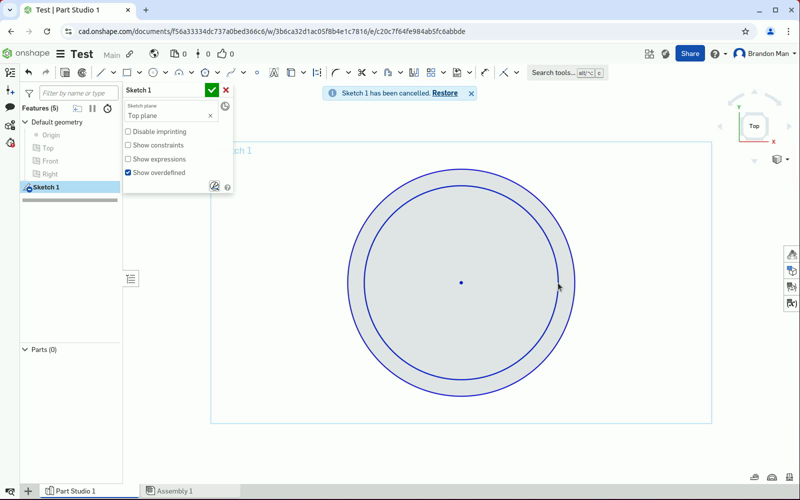
mouse_move(527, 365)
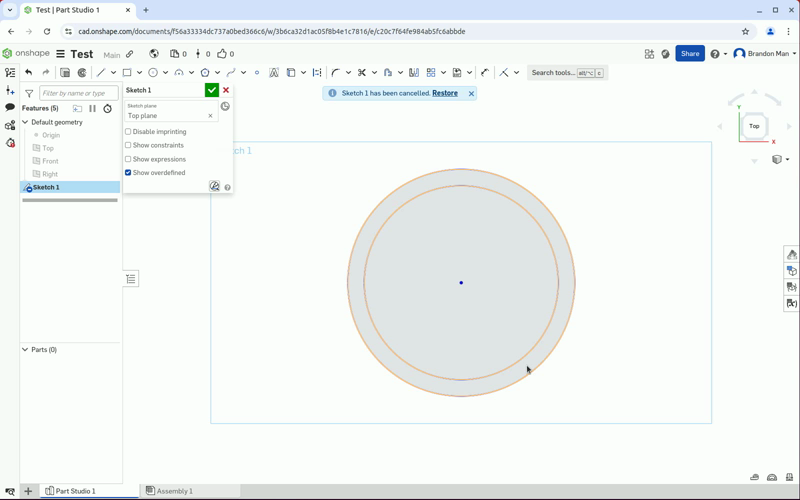
click(527, 365)
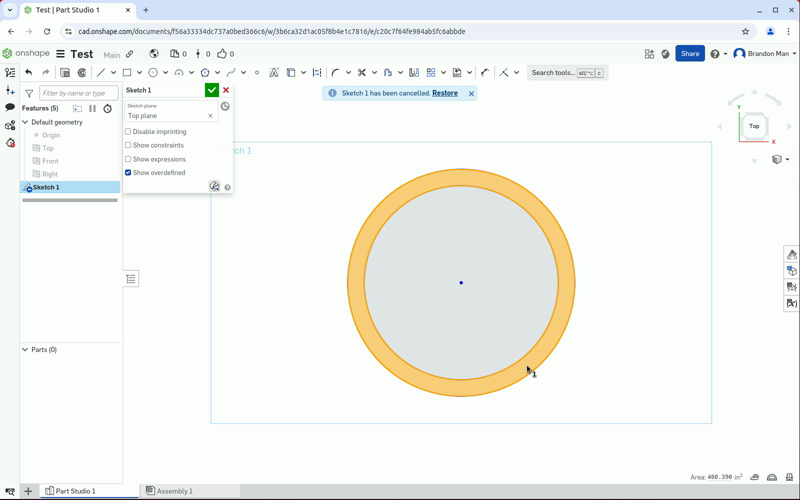
mouse_move(73, 352)
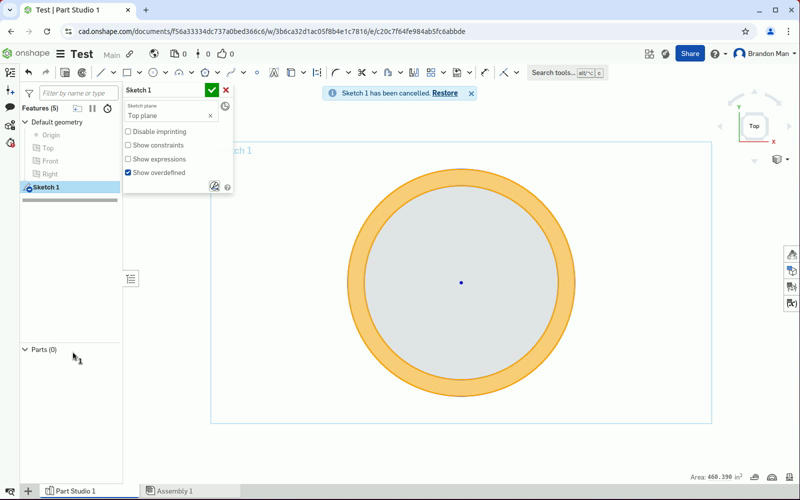
key(shift+y)
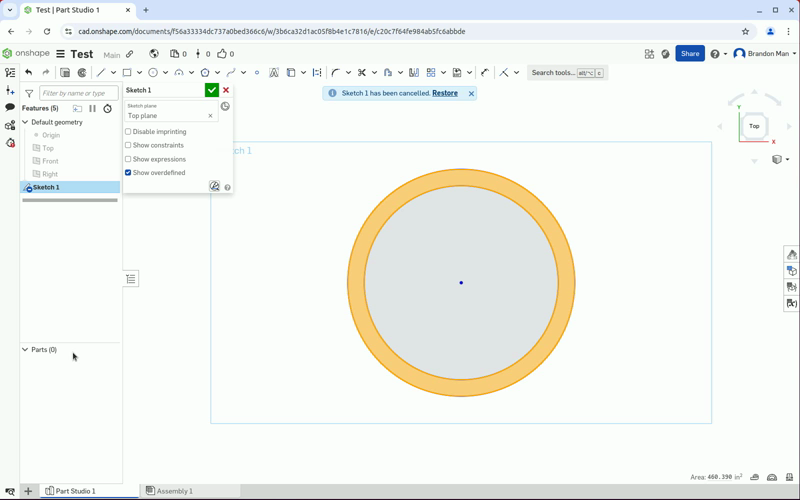
key(shift+e)
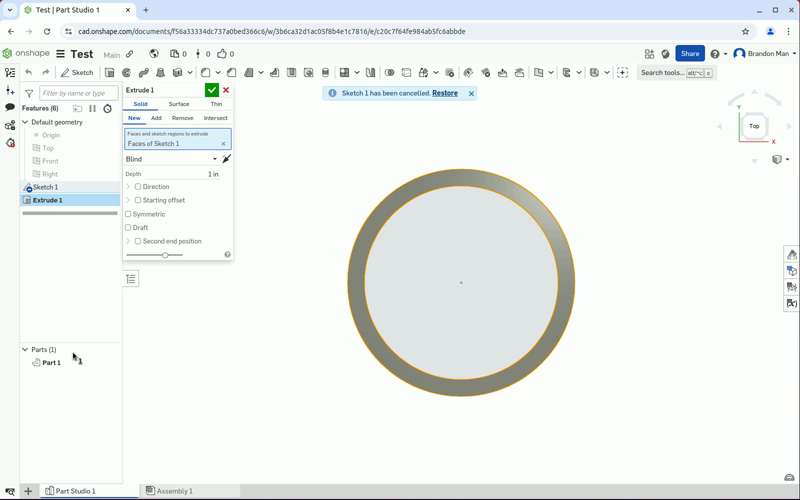
mouse_move(143, 106)
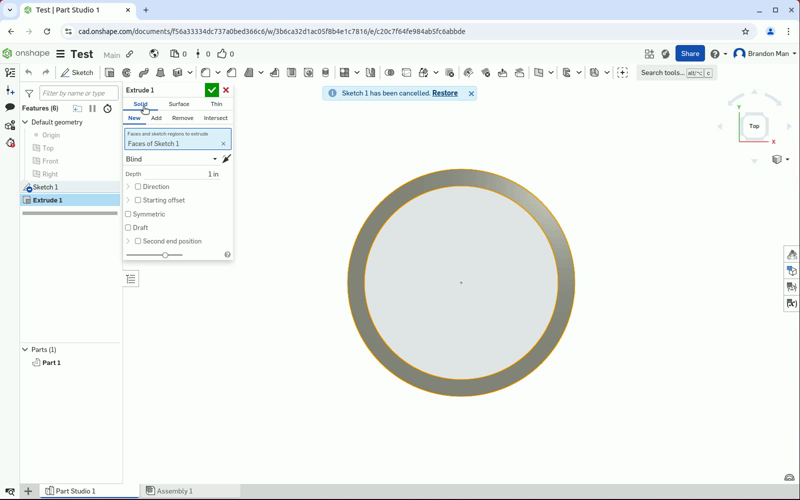
click(143, 106)
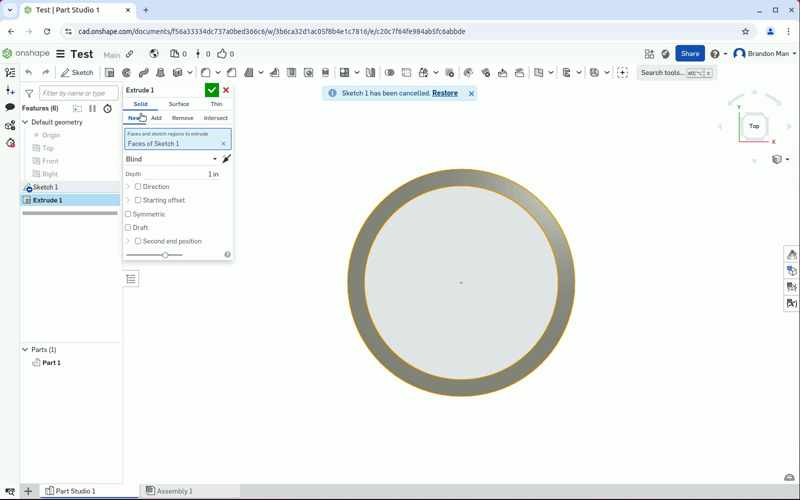
mouse_move(137, 120)
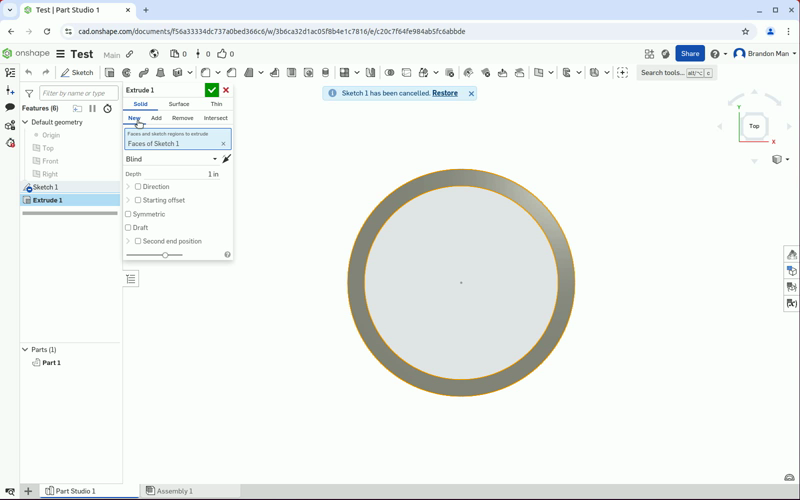
click(137, 120)
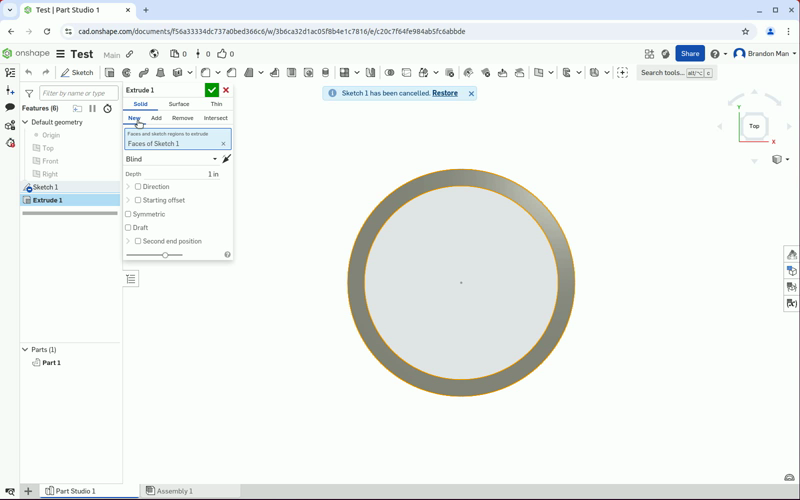
key(tab, 4)
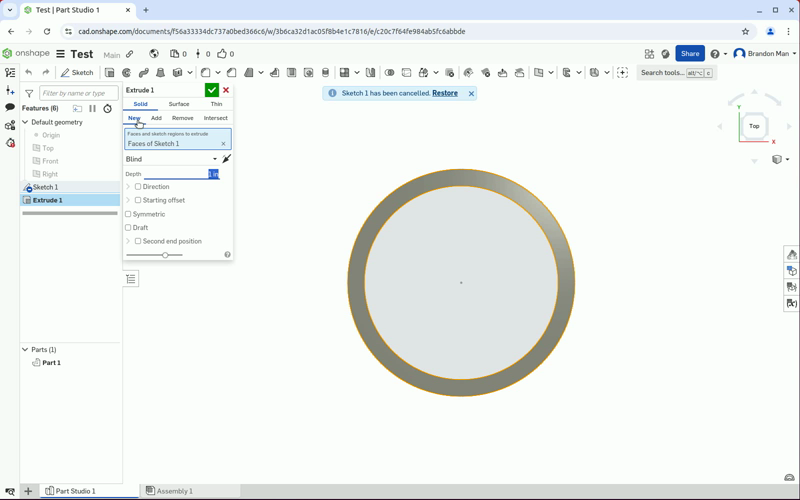
text(20.46)
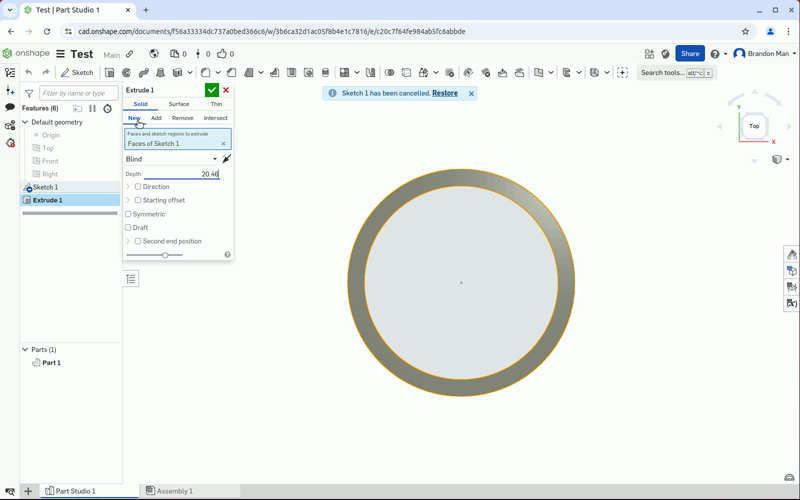
key(enter)
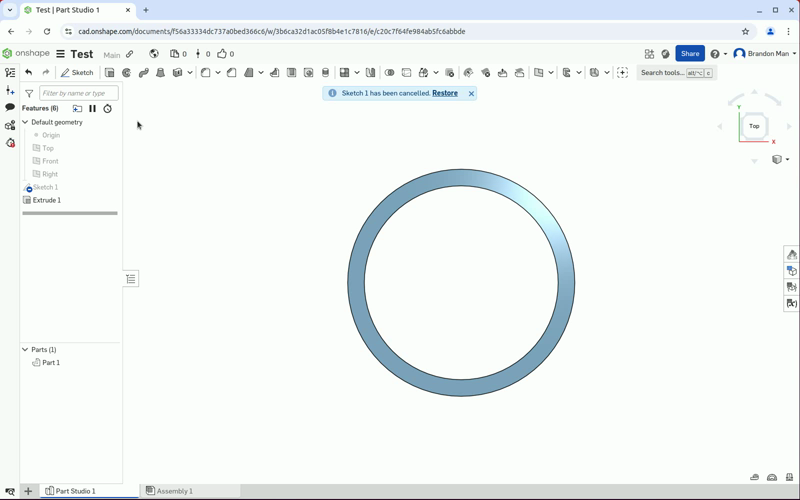
key(shift+h)
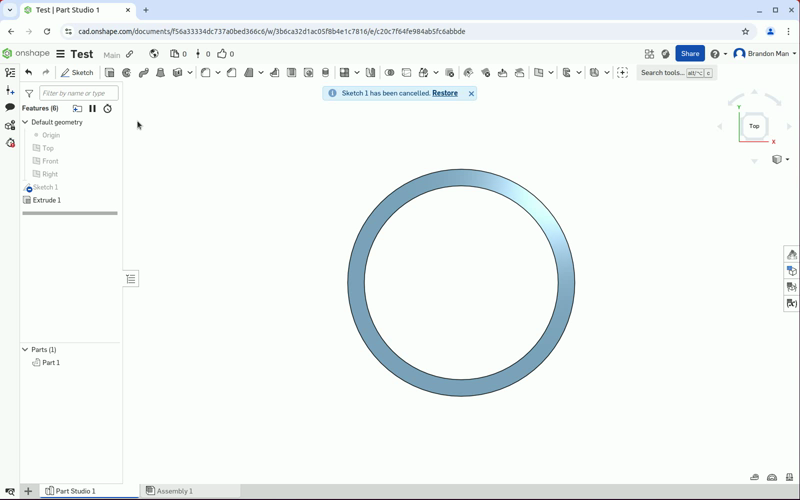
key(shift+h)
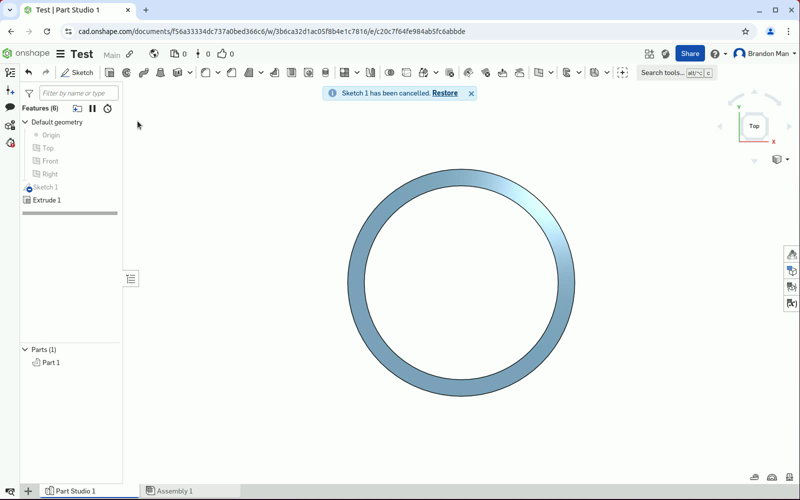
mouse_move(73, 189)
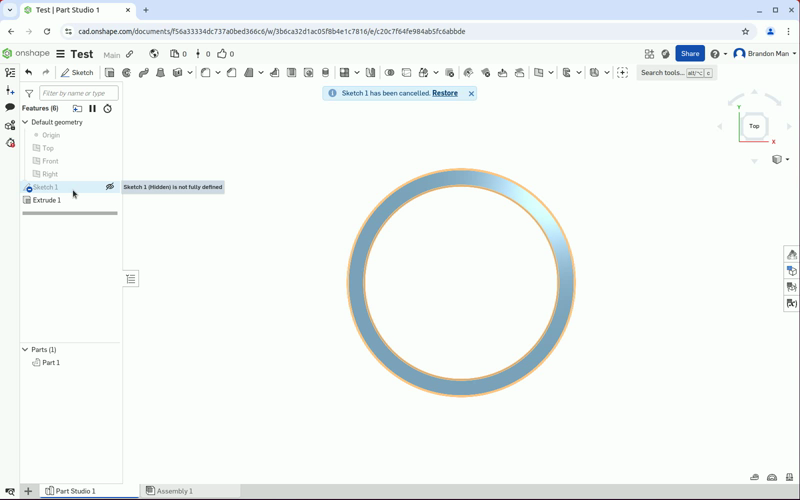
click(73, 189)
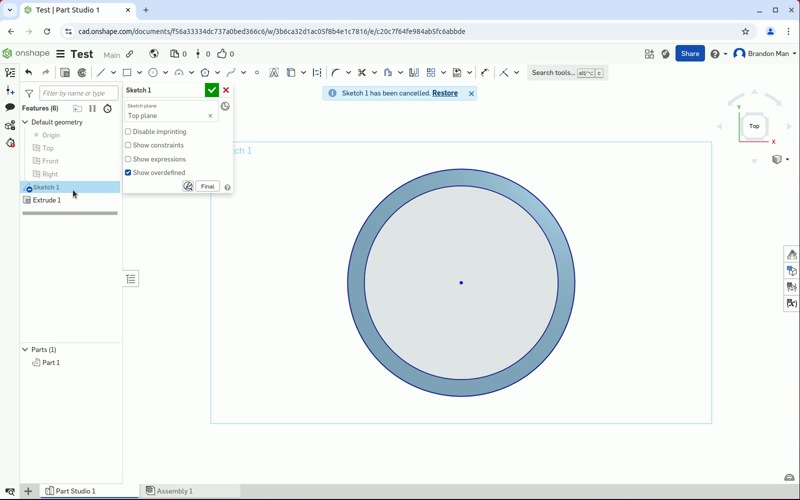
mouse_move(229, 92)
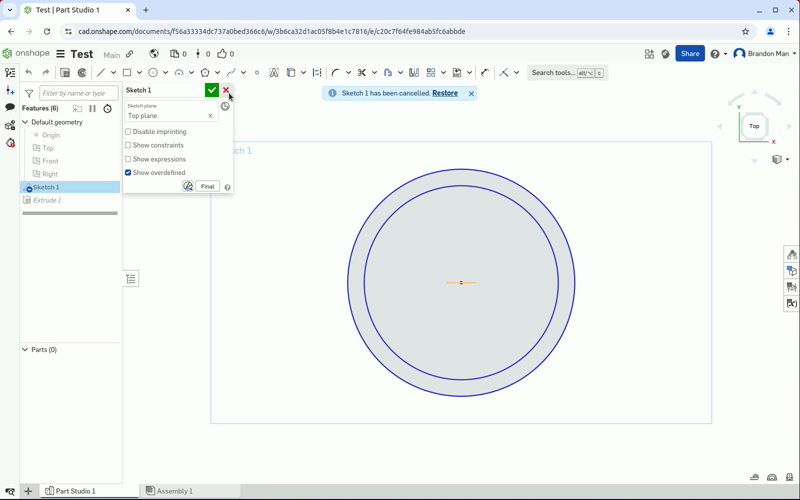
click(229, 92)
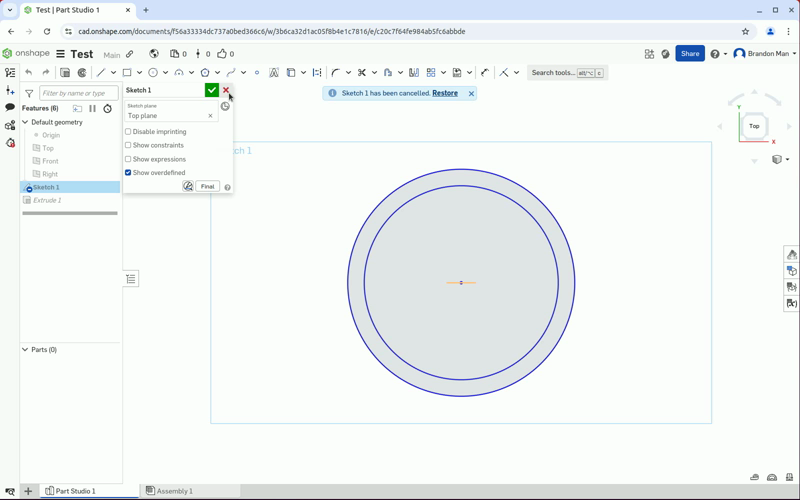
key(shift+s)
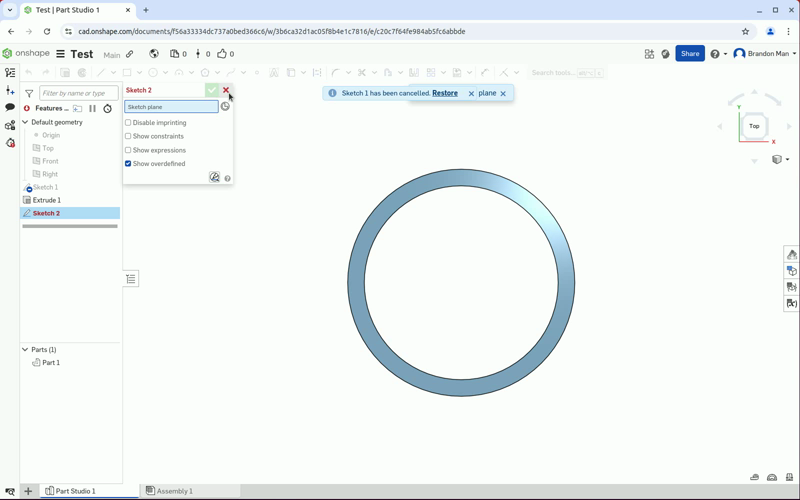
mouse_move(73, 150)
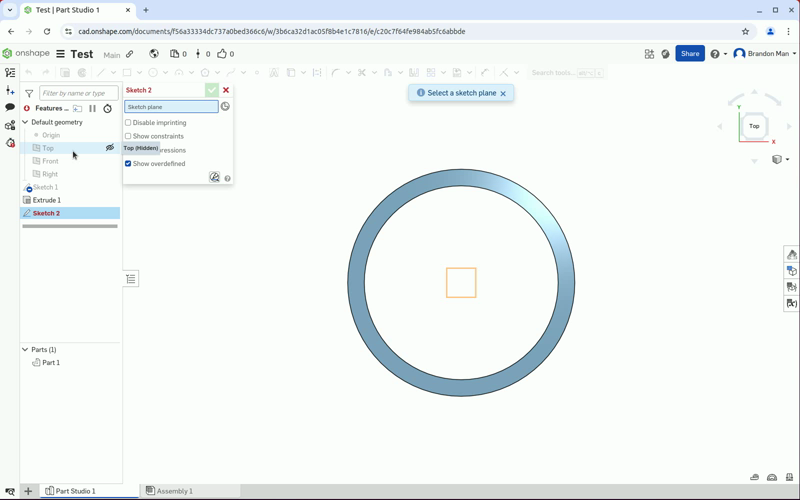
click(73, 150)
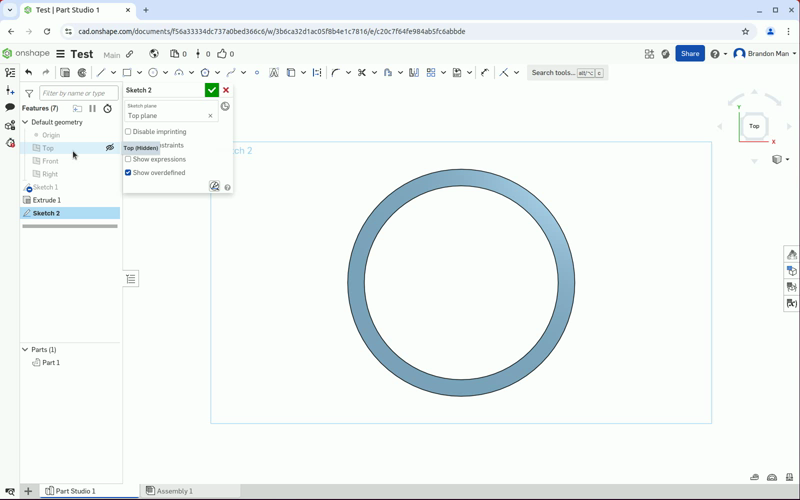
mouse_move(73, 352)
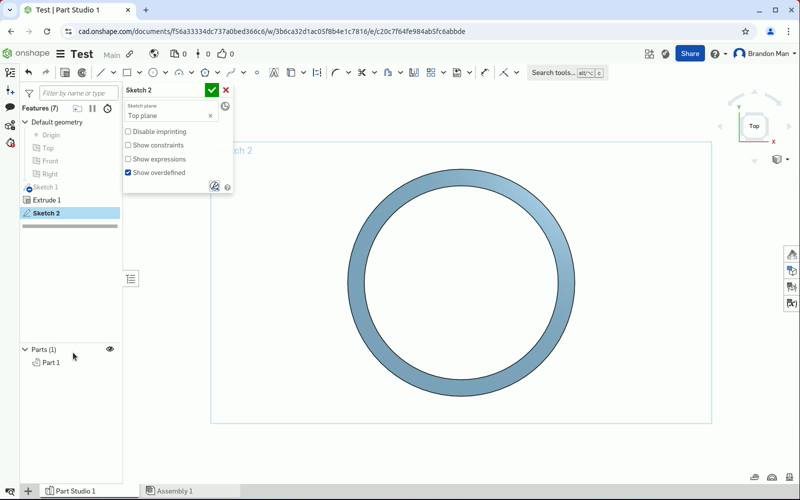
key(y)
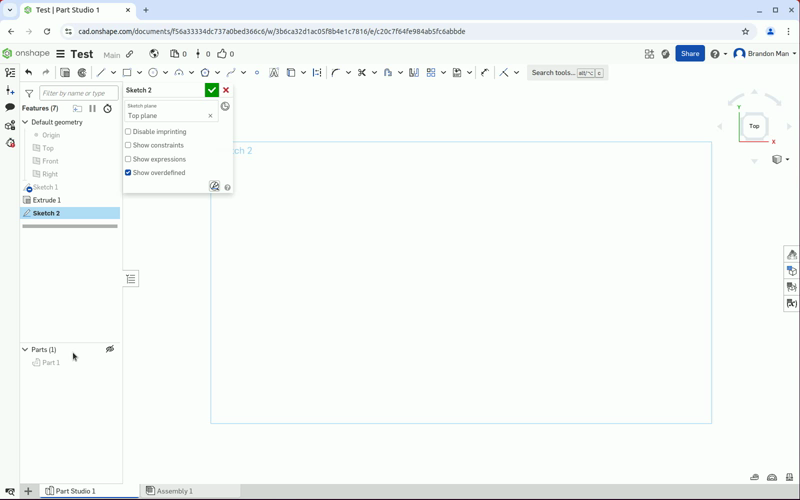
key(l)
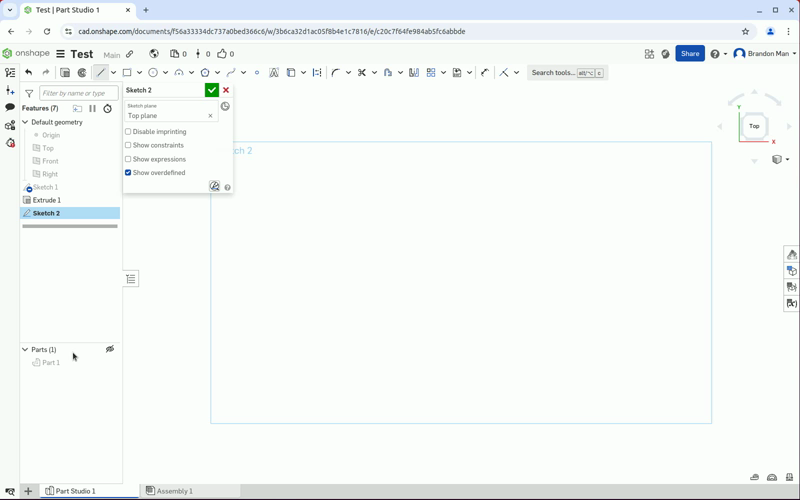
key_down(shift)
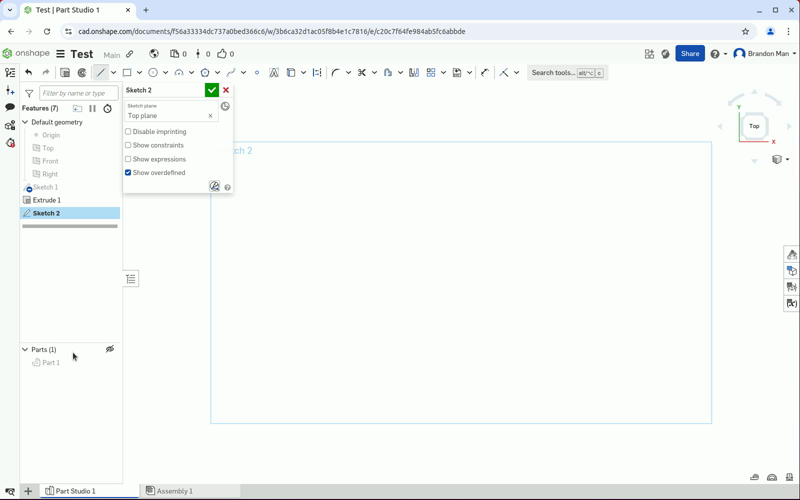
mouse_move(443, 379)
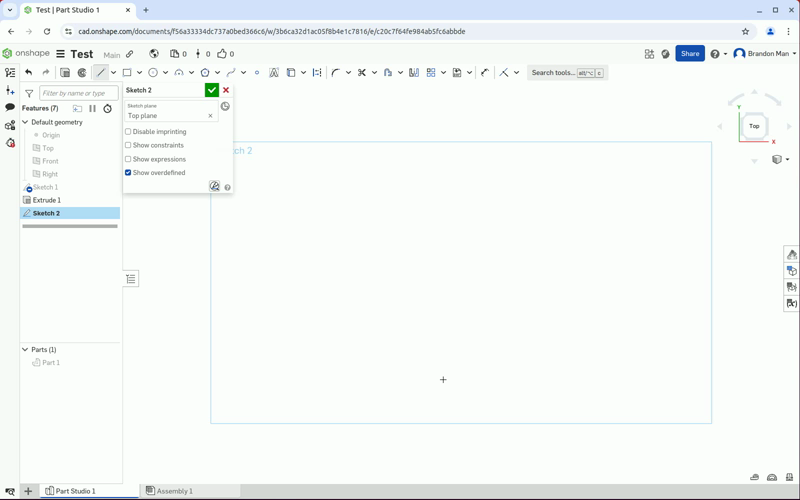
click(443, 379)
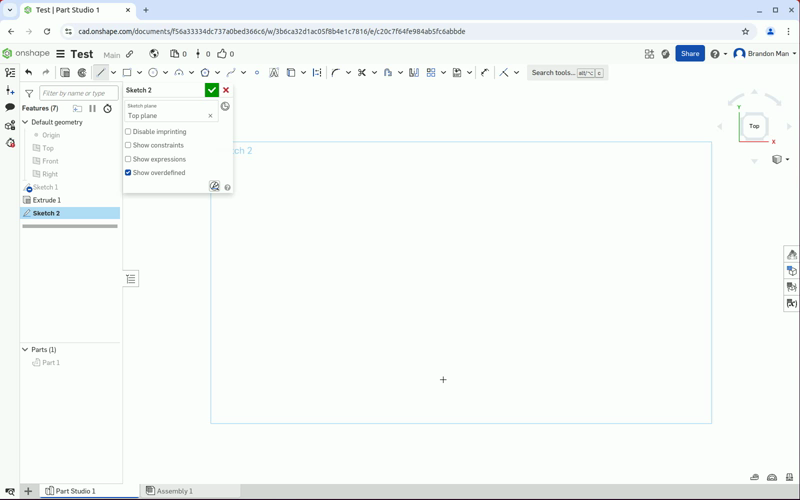
key_up(shift)
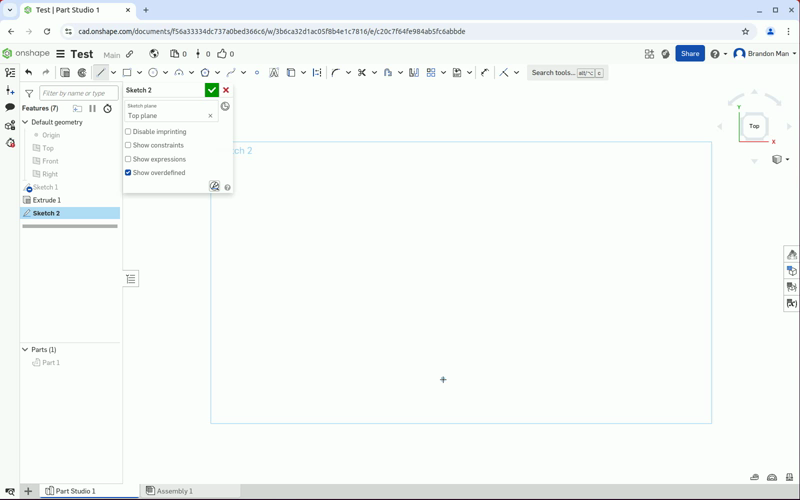
key_down(shift)
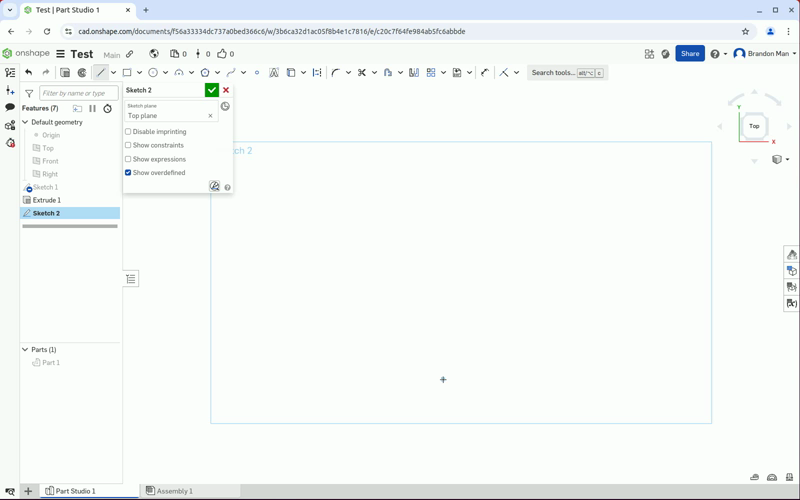
mouse_move(473, 379)
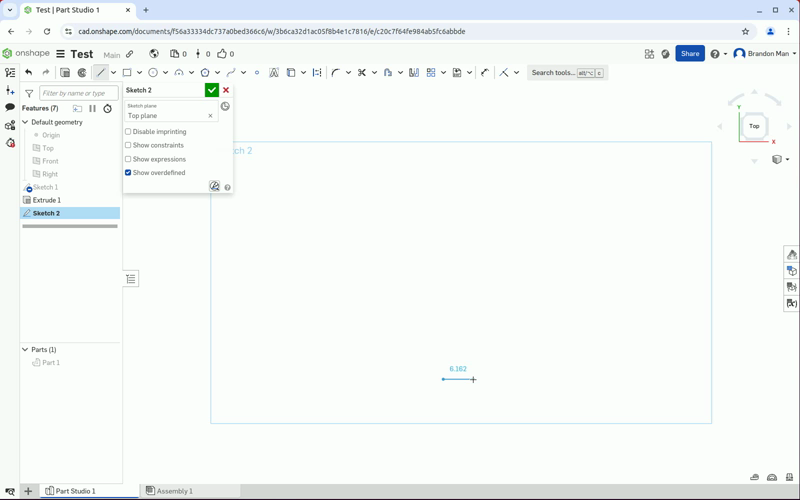
mouse_move(453, 379)
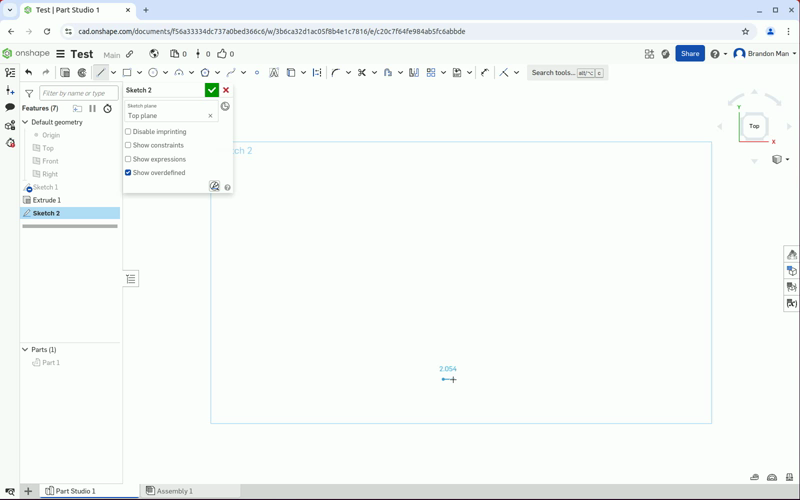
click(453, 379)
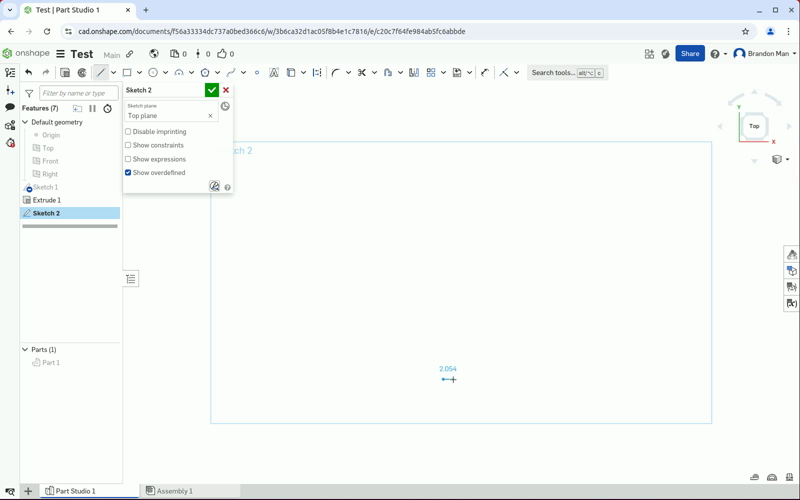
key_up(shift)
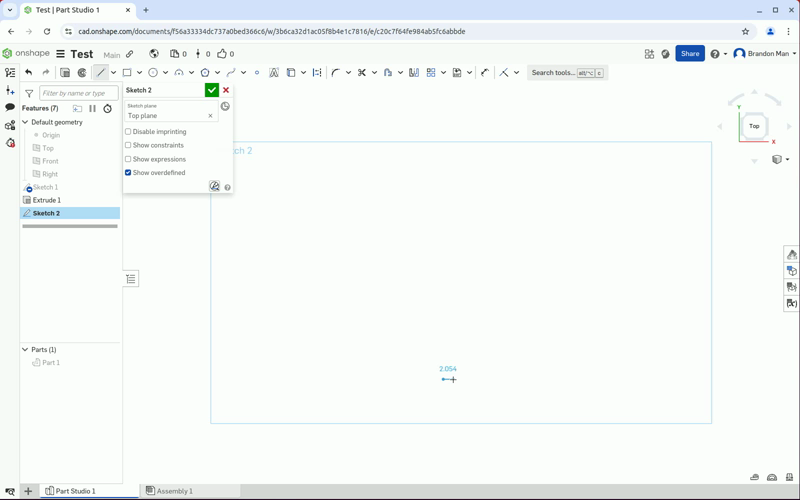
key_down(shift)
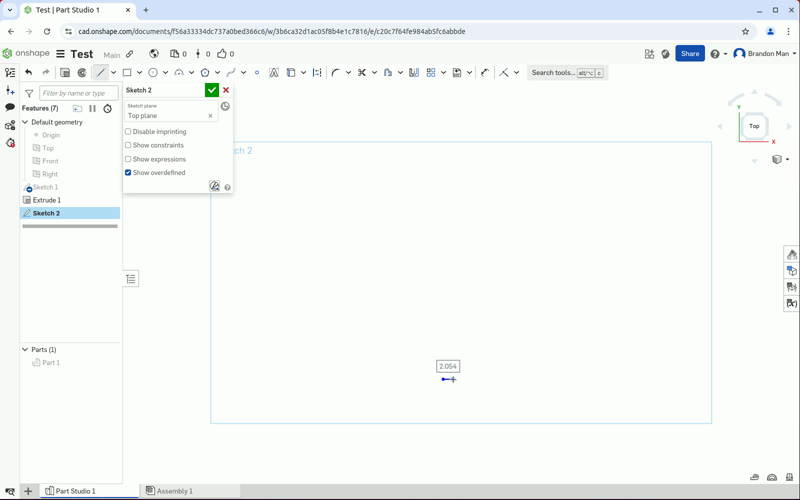
mouse_move(453, 186)
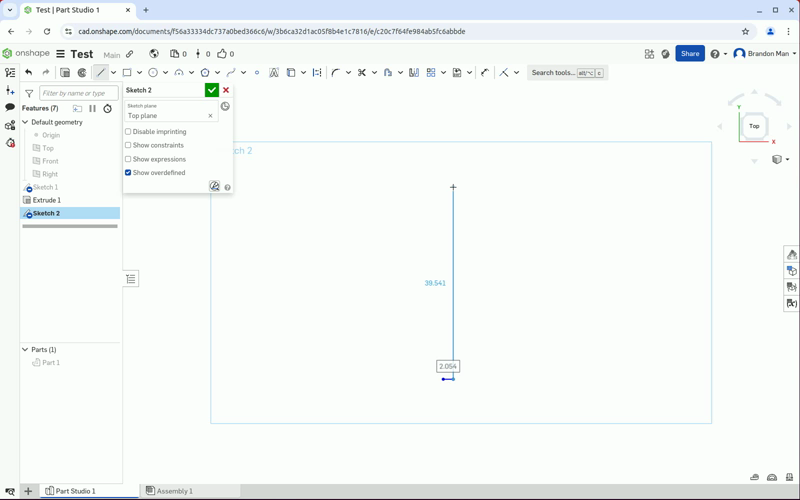
click(453, 186)
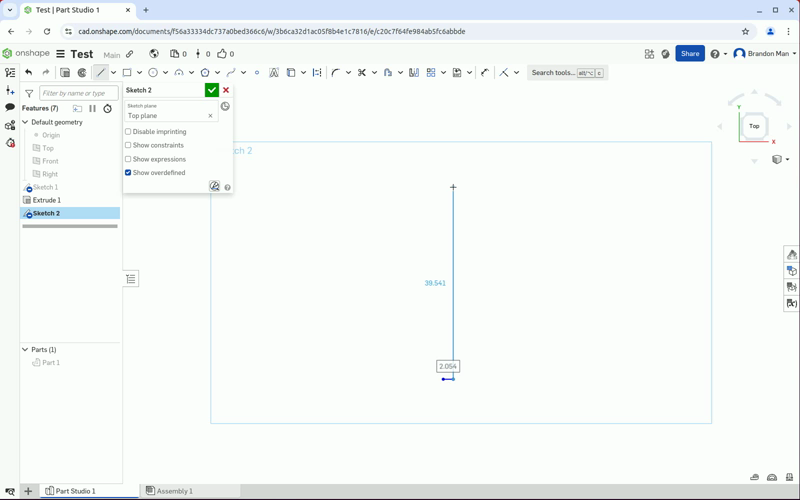
key_up(shift)
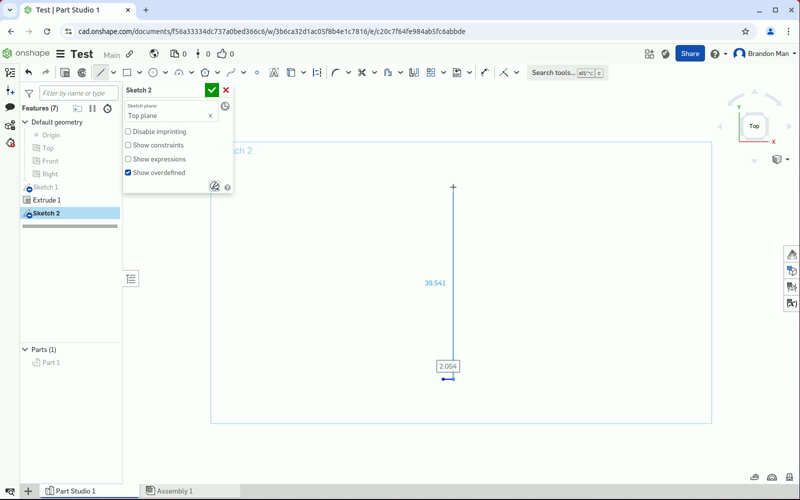
key_down(shift)
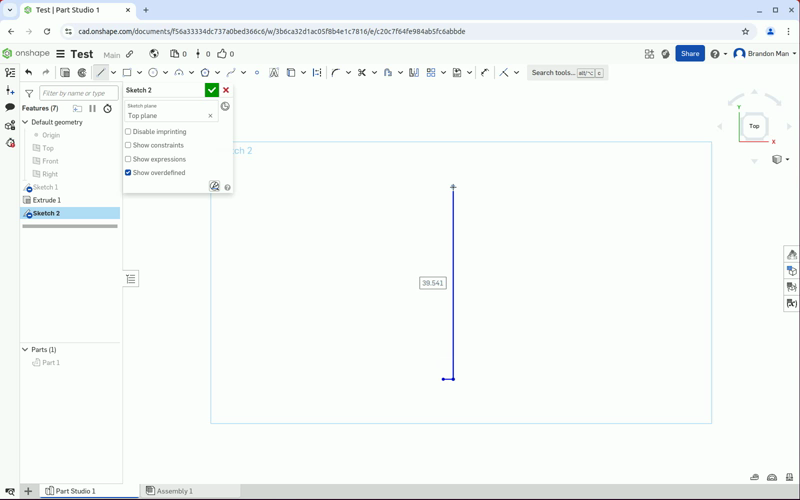
mouse_move(483, 186)
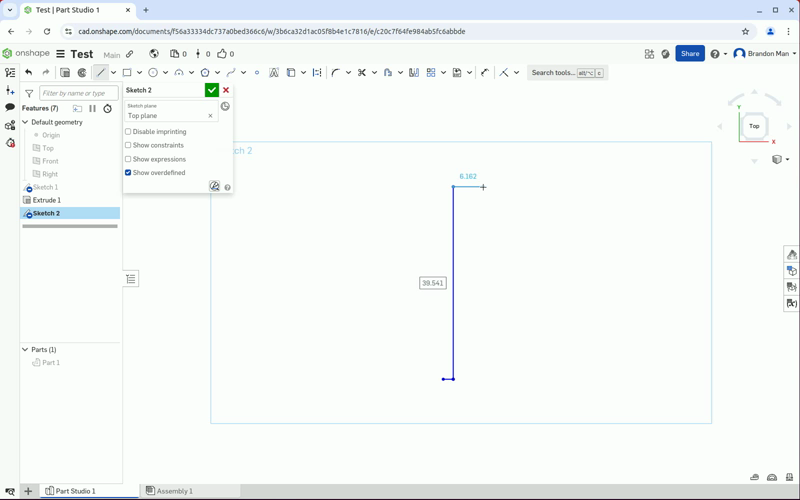
mouse_move(443, 186)
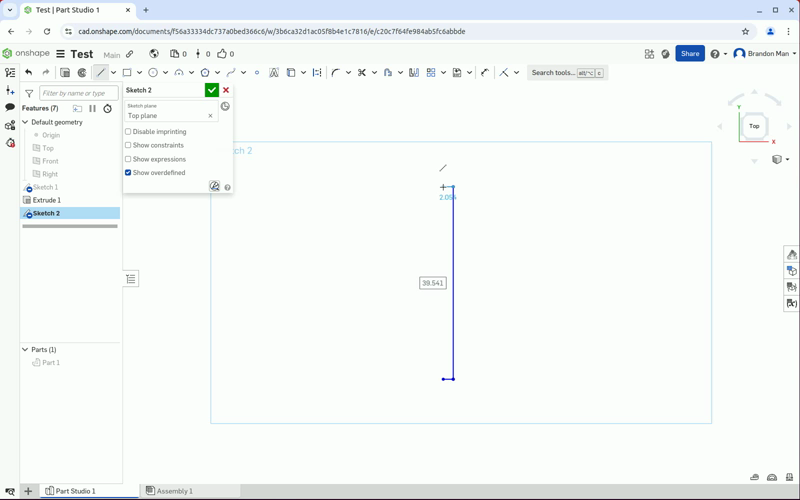
click(443, 186)
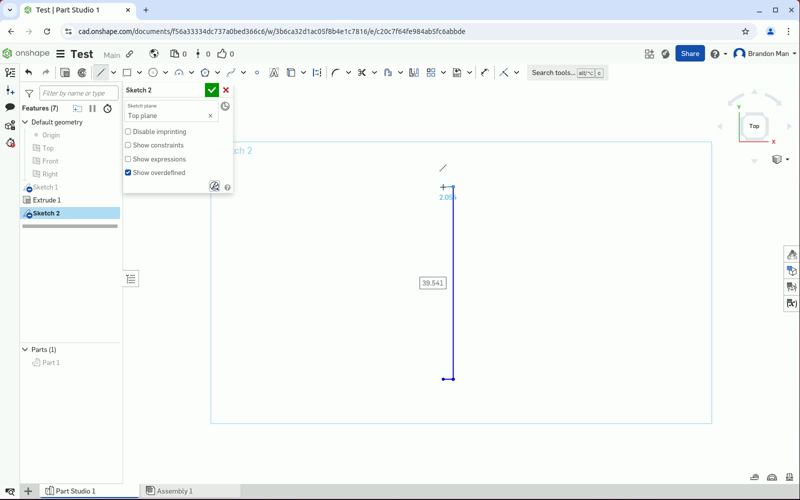
key_up(shift)
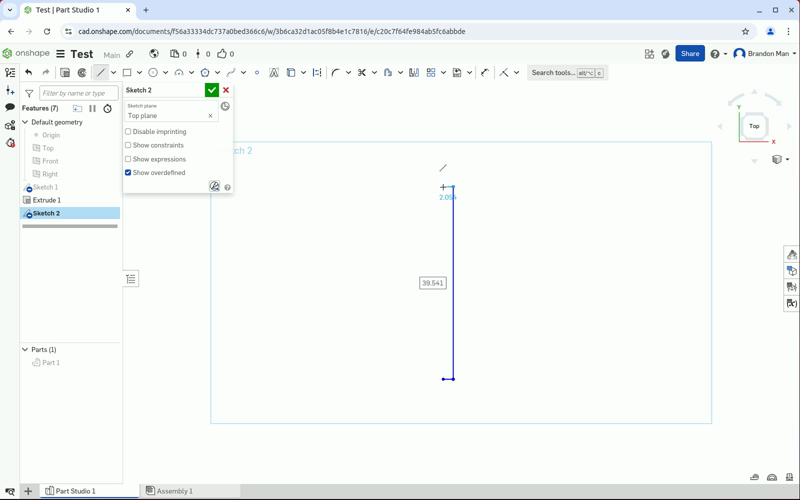
key_down(shift)
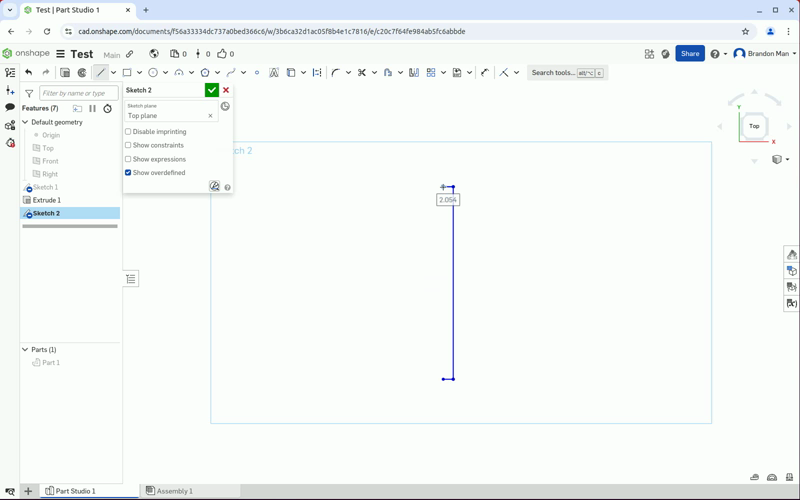
mouse_move(443, 283)
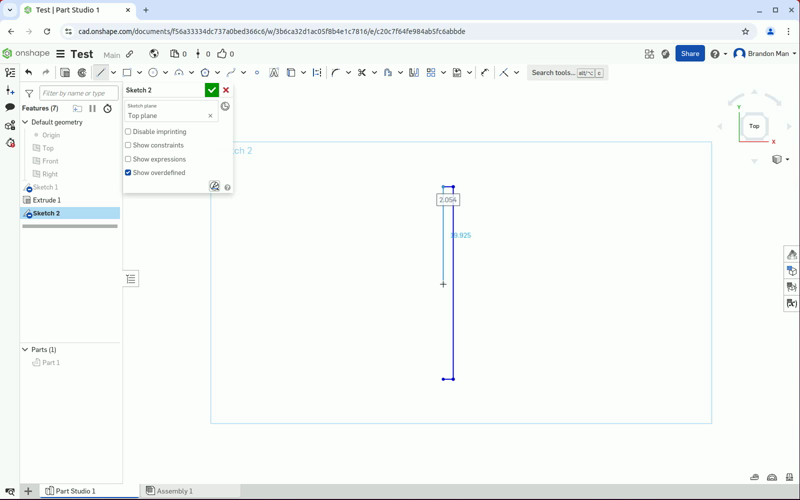
click(443, 283)
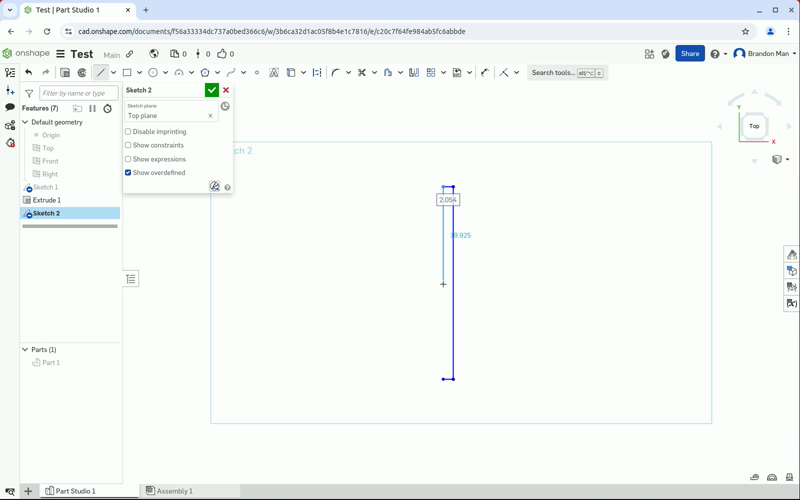
key_up(shift)
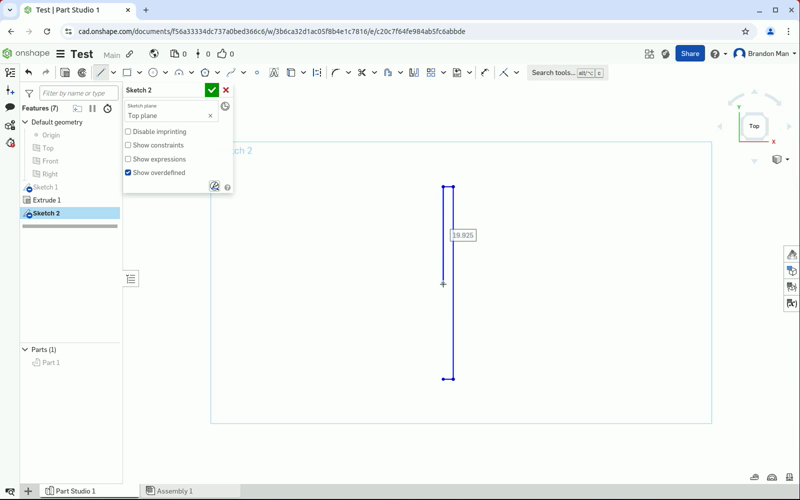
key_down(shift)
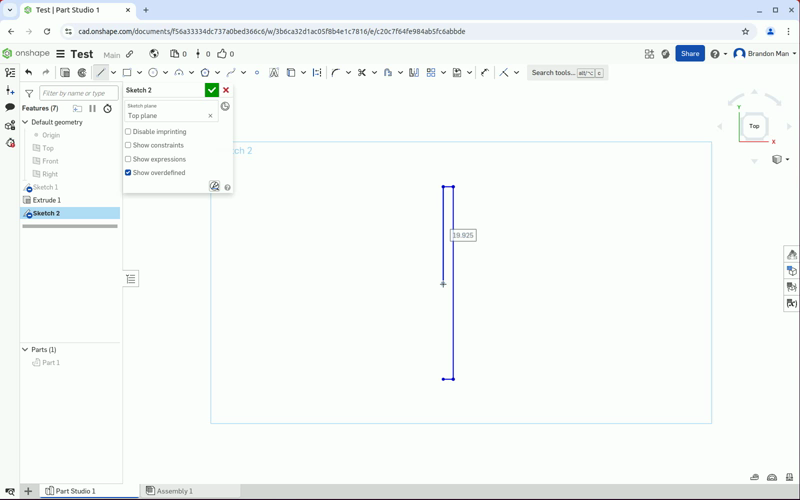
mouse_move(443, 379)
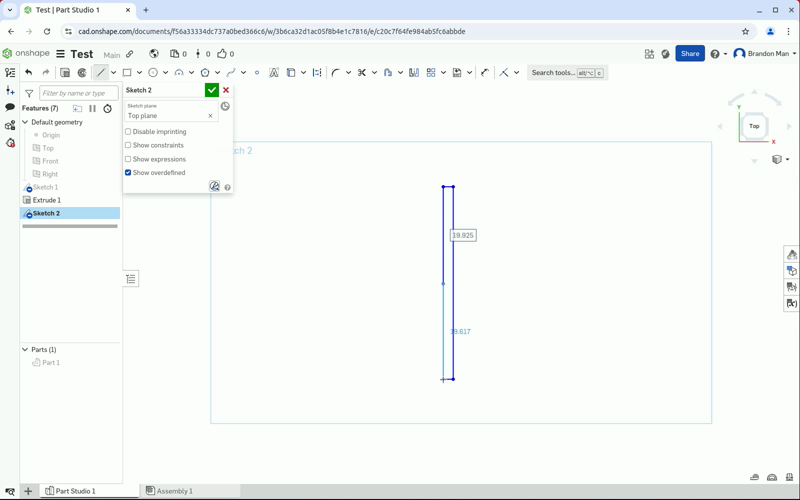
key_up(shift)
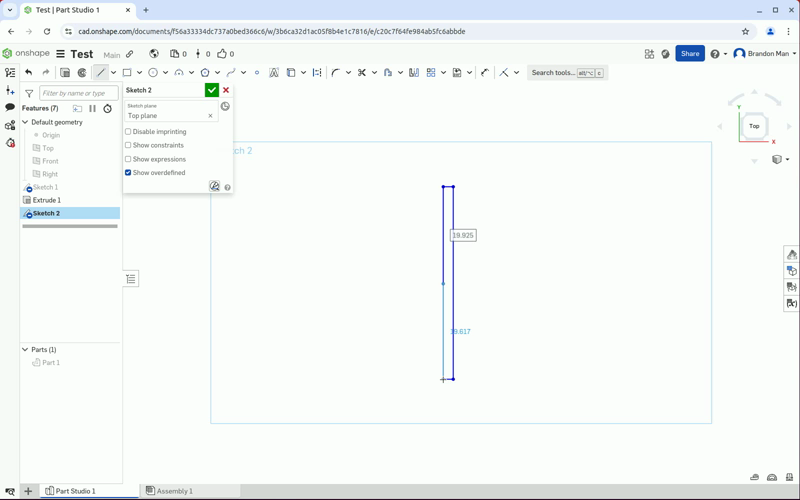
click(443, 379)
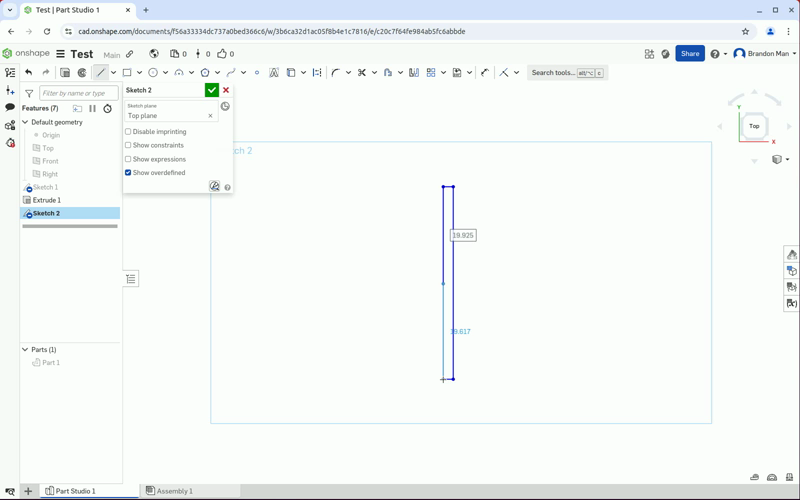
key(esc)
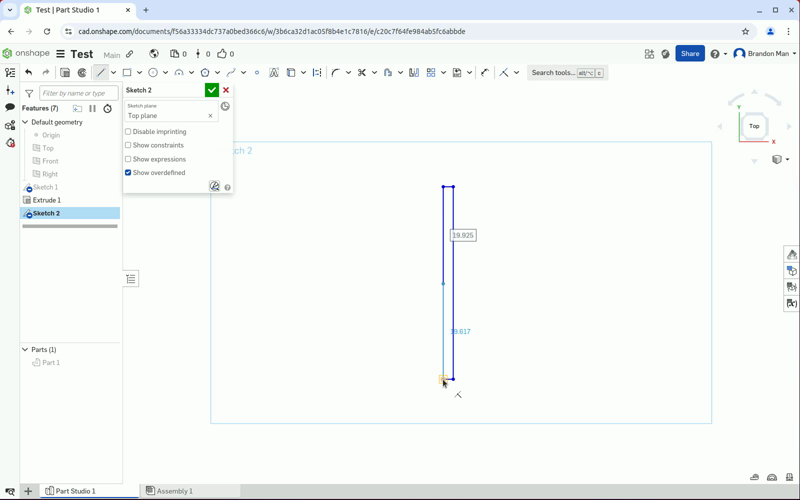
mouse_move(451, 258)
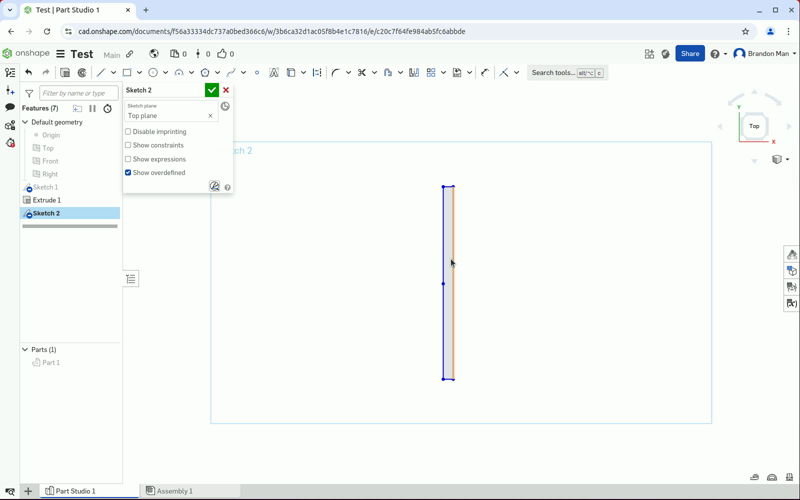
click(451, 258)
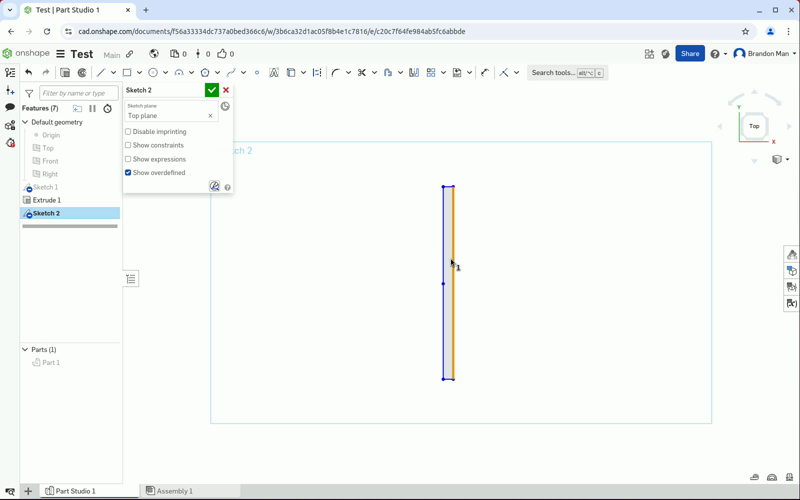
mouse_move(73, 352)
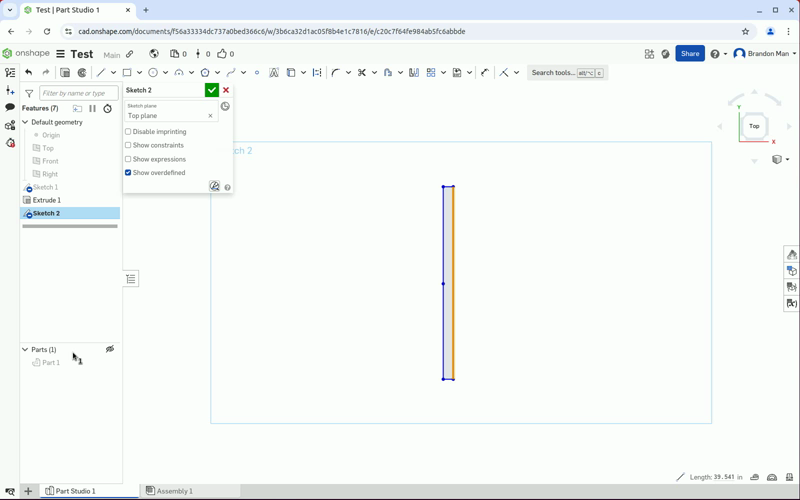
key(shift+y)
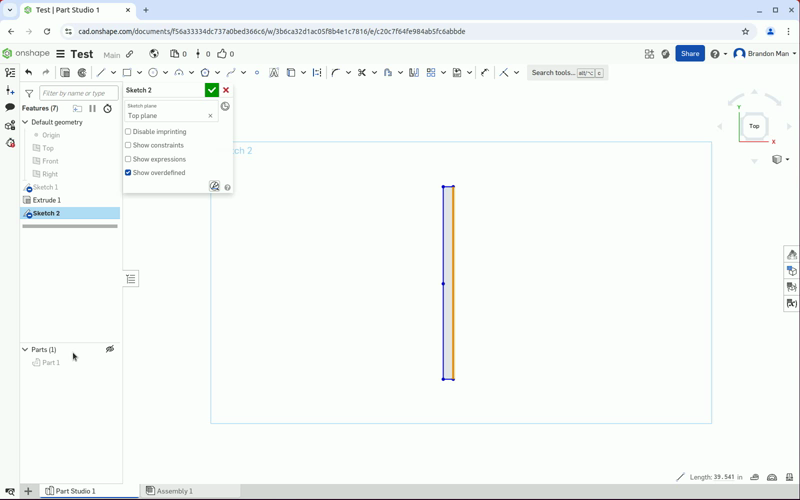
key(shift+e)
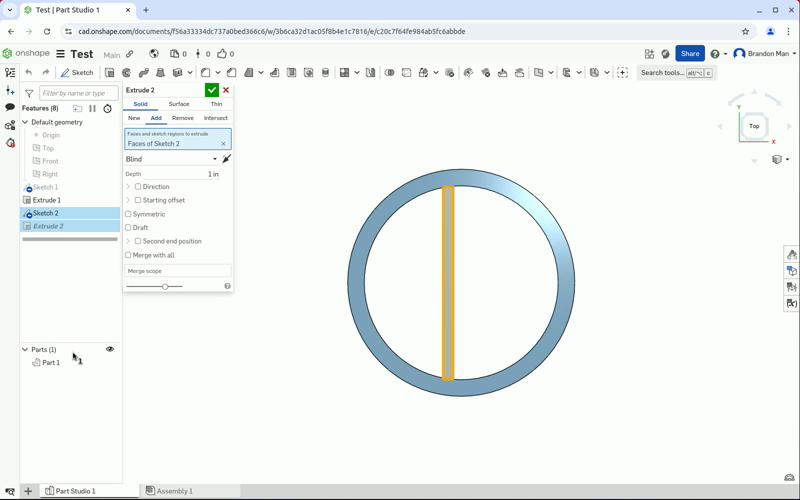
mouse_move(143, 106)
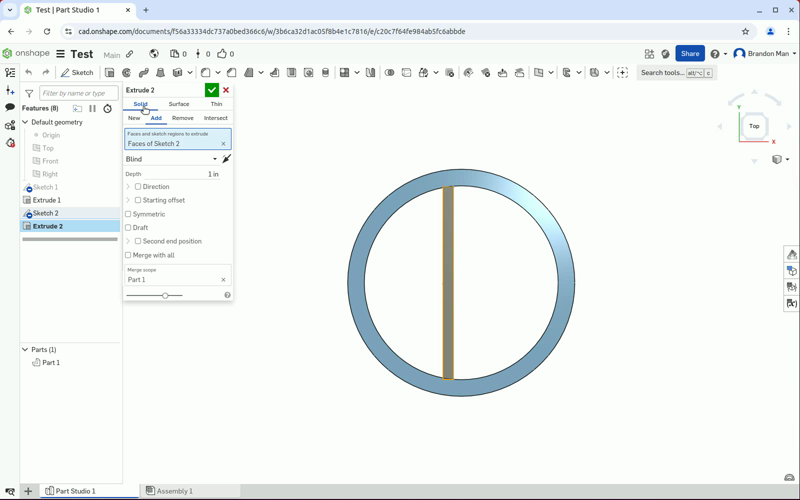
click(143, 106)
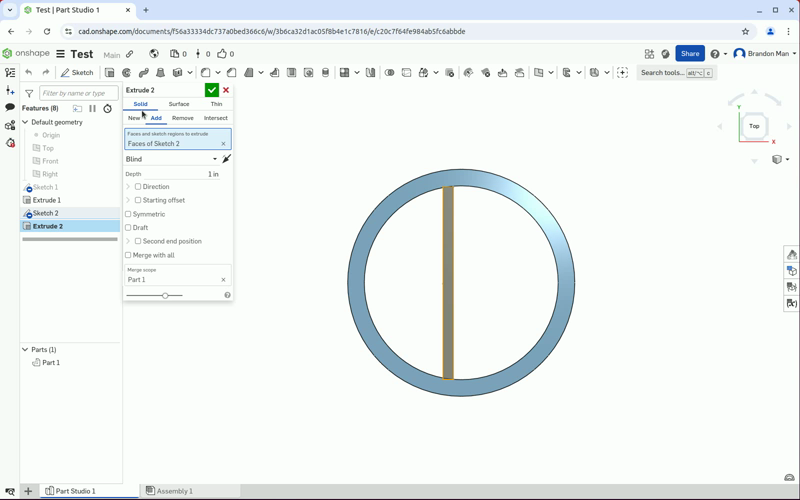
mouse_move(137, 120)
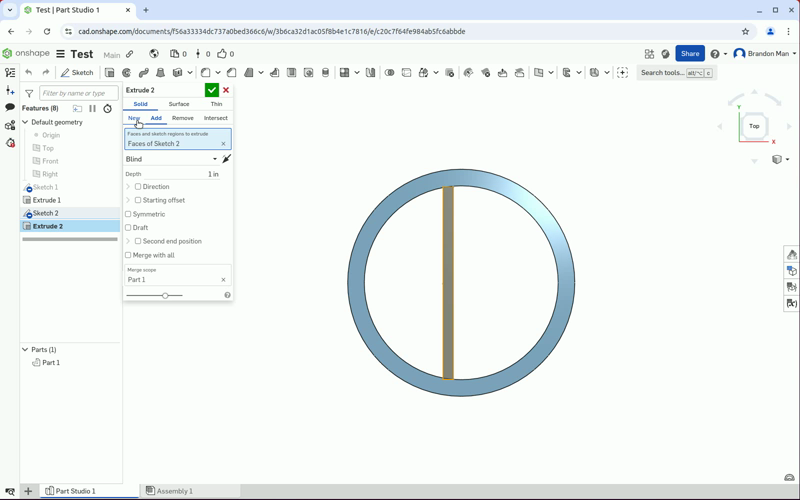
click(137, 120)
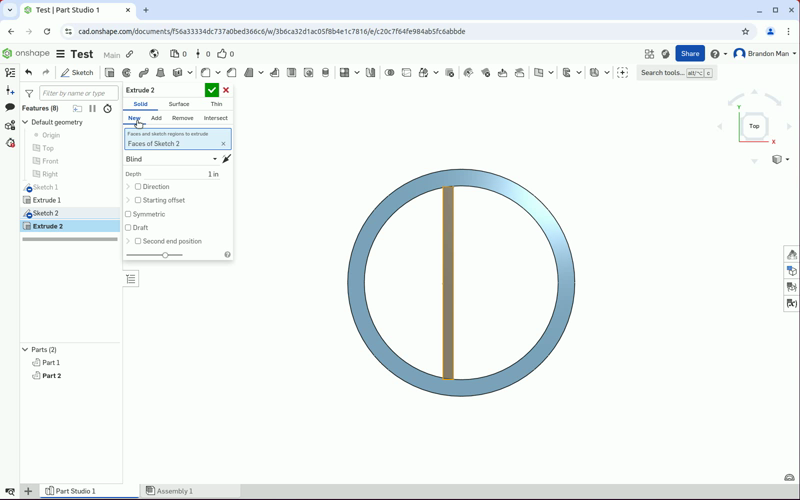
key(tab, 4)
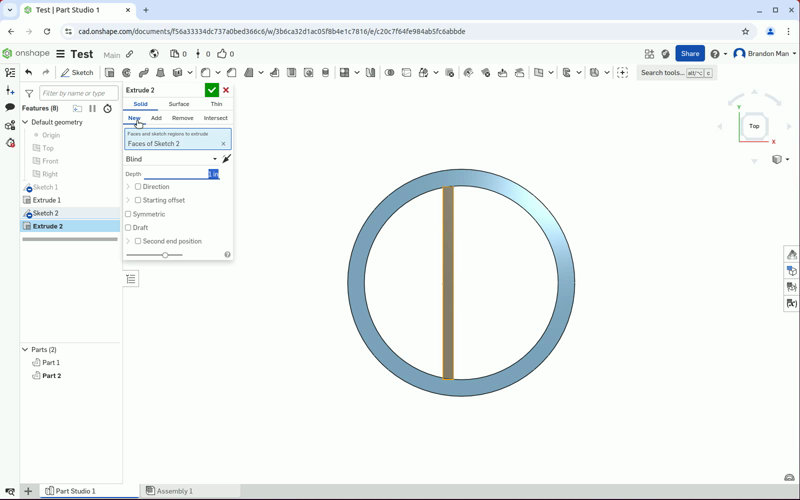
text(11.795)
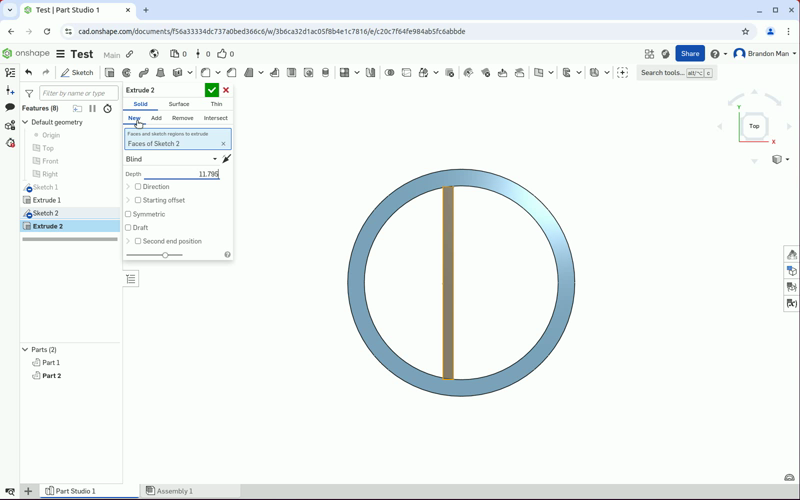
key(enter)
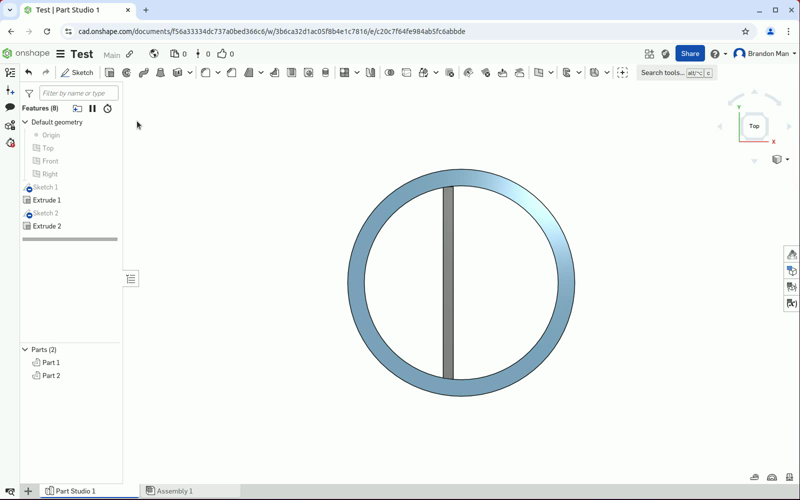
key(shift+h)
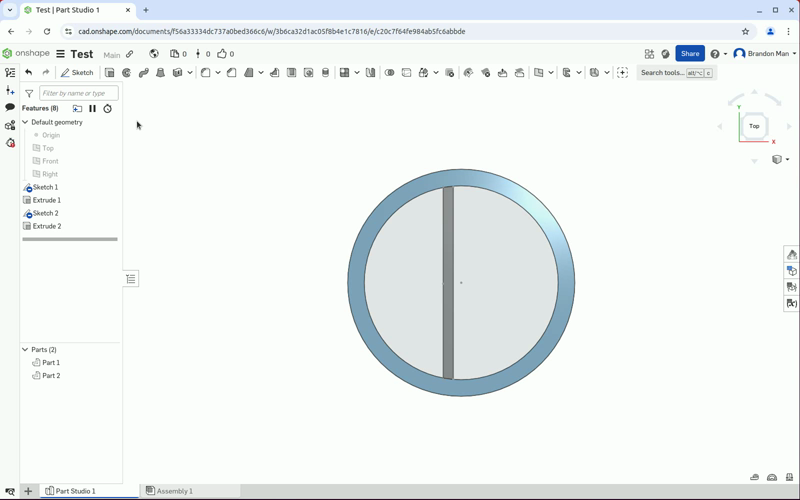
key(shift+h)
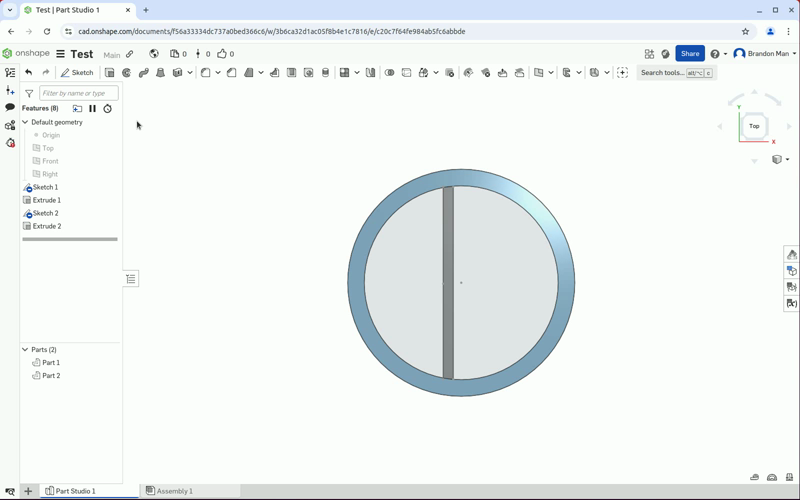
key(shift+7)
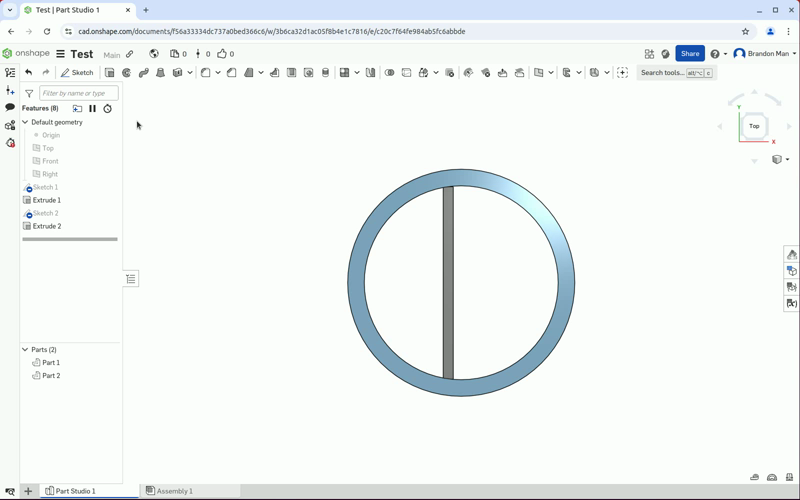
key(up, 3)
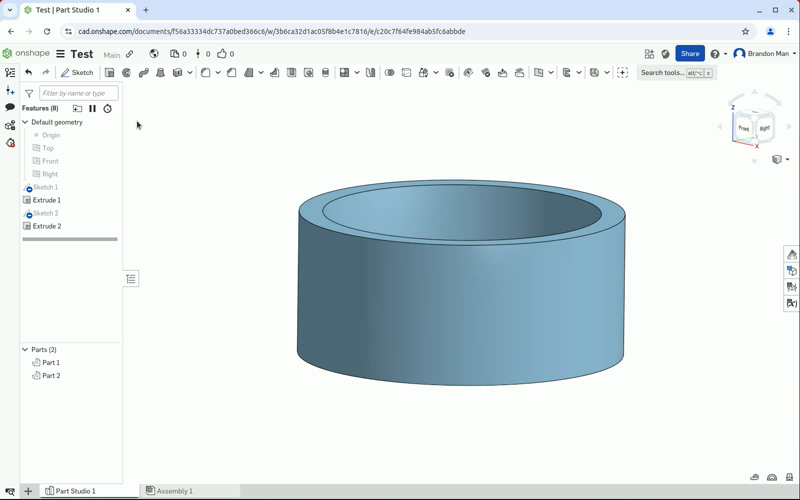
key(left, 3)
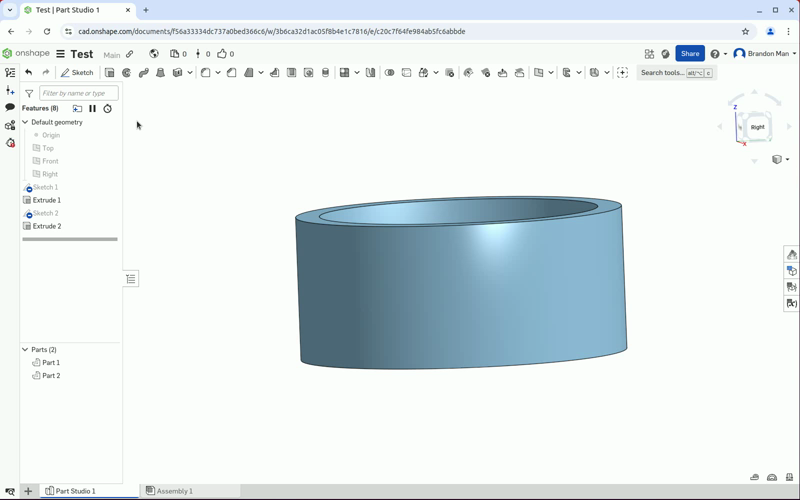
key(right, 3)
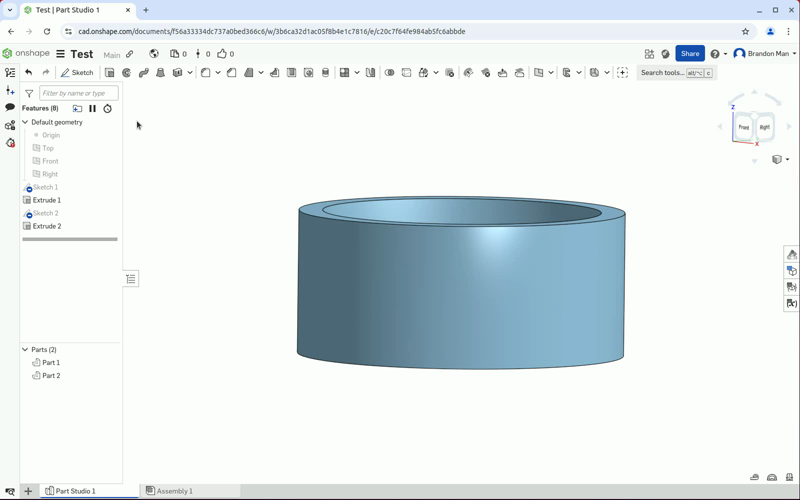
key(down, 3)
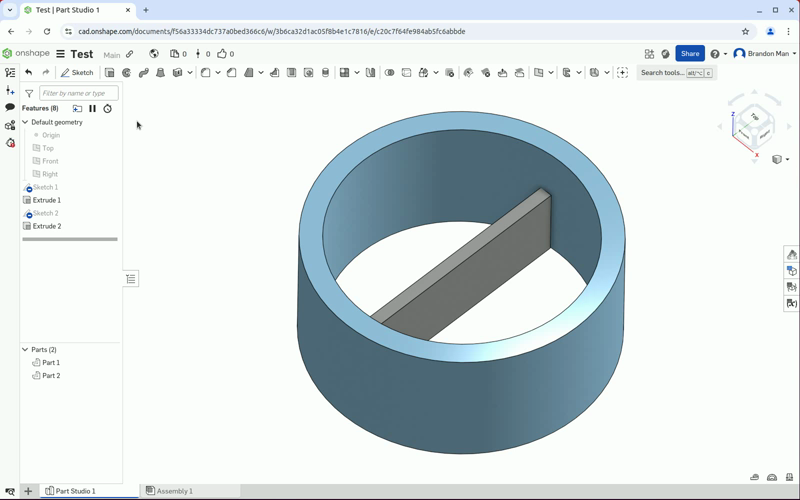
mouse_move(73, 189)
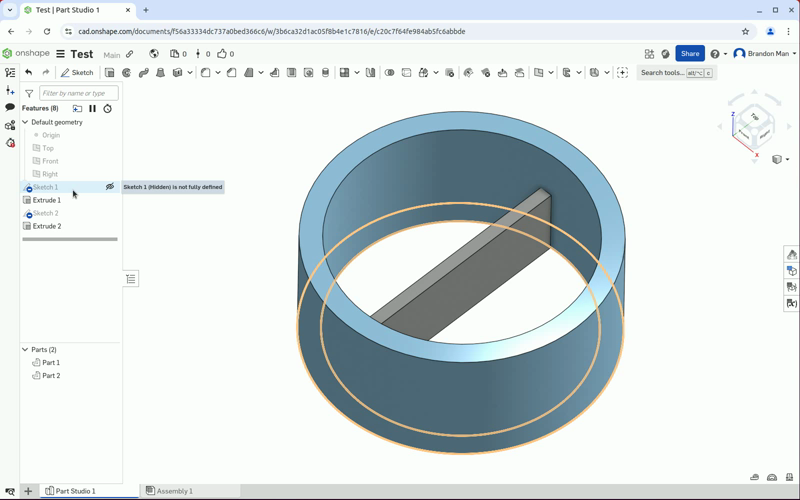
click(73, 189)